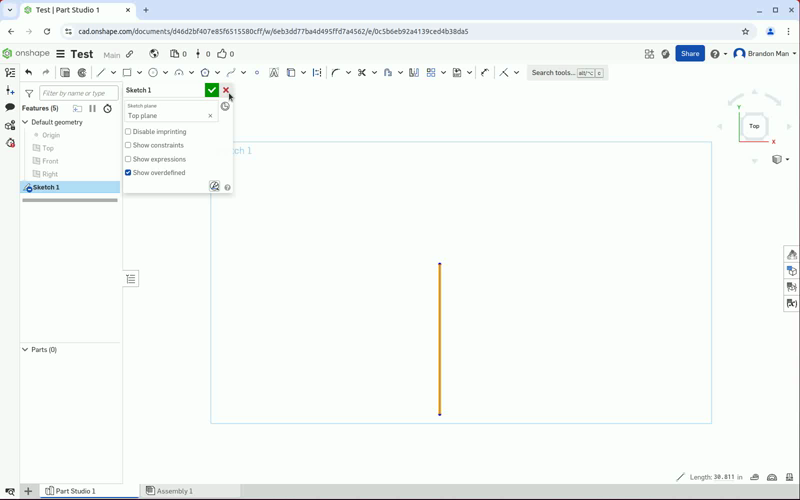
key(shift+h)
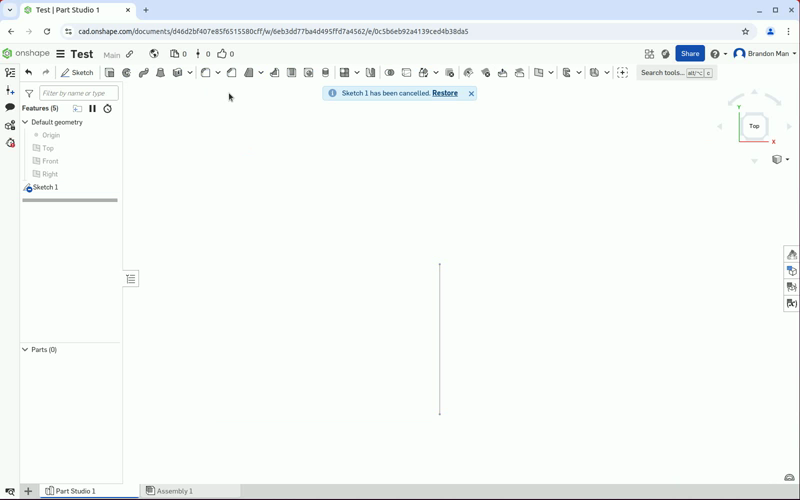
key(shift+s)
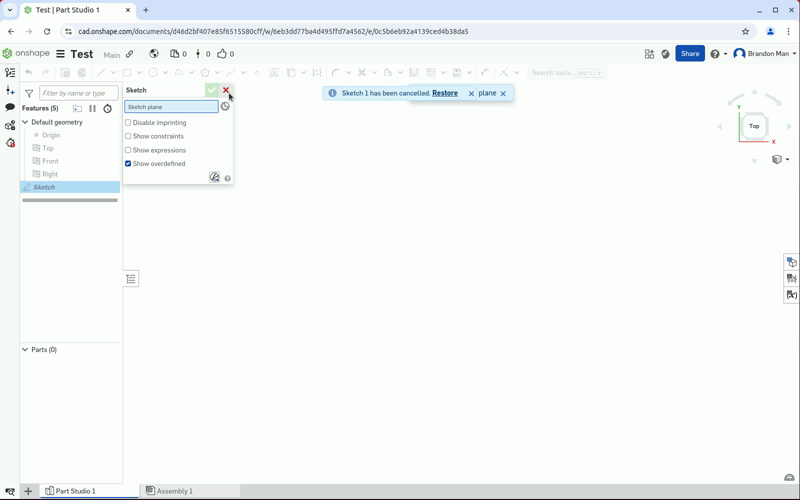
mouse_move(73, 150)
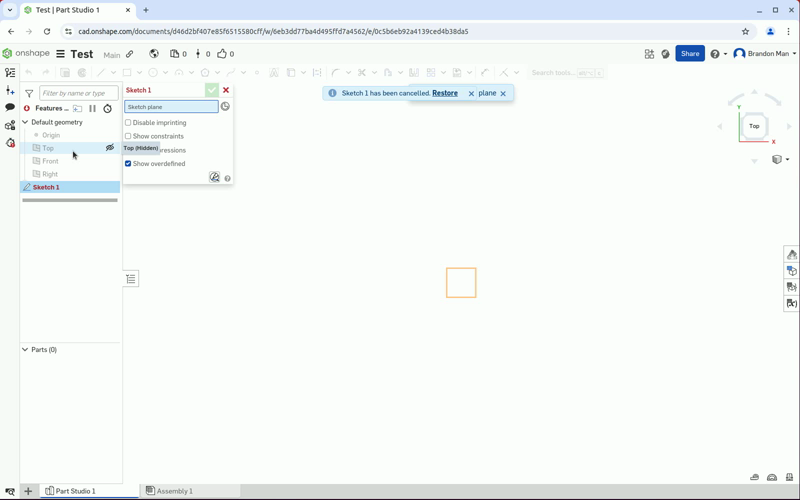
click(73, 150)
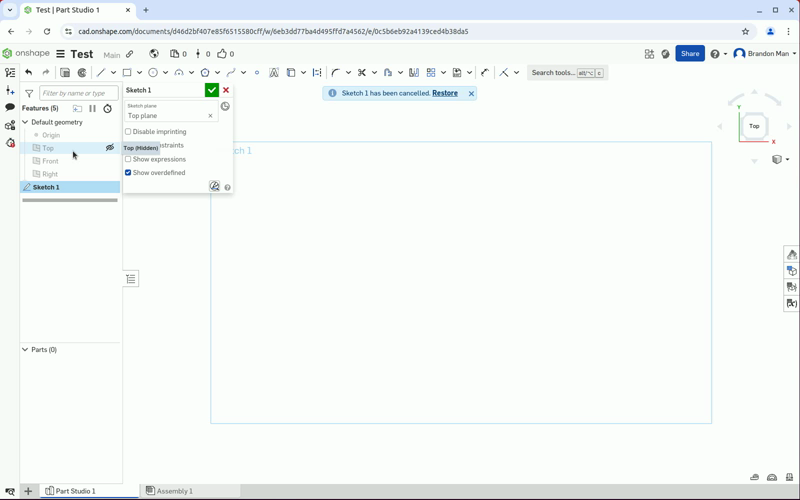
mouse_move(73, 352)
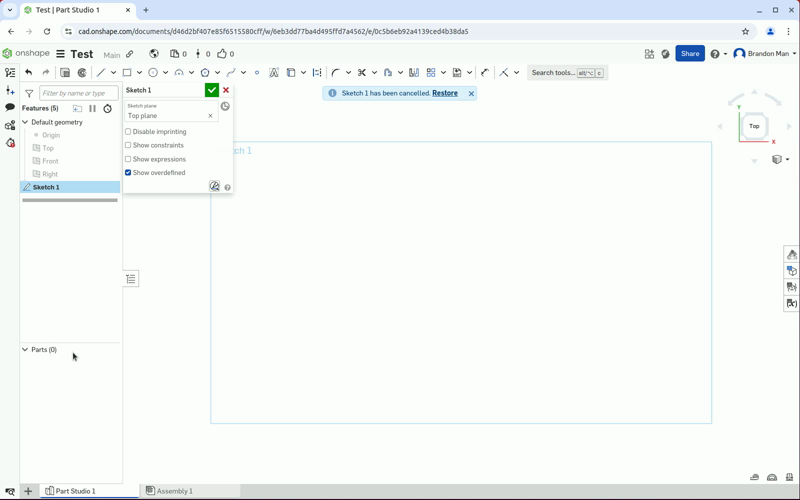
key(y)
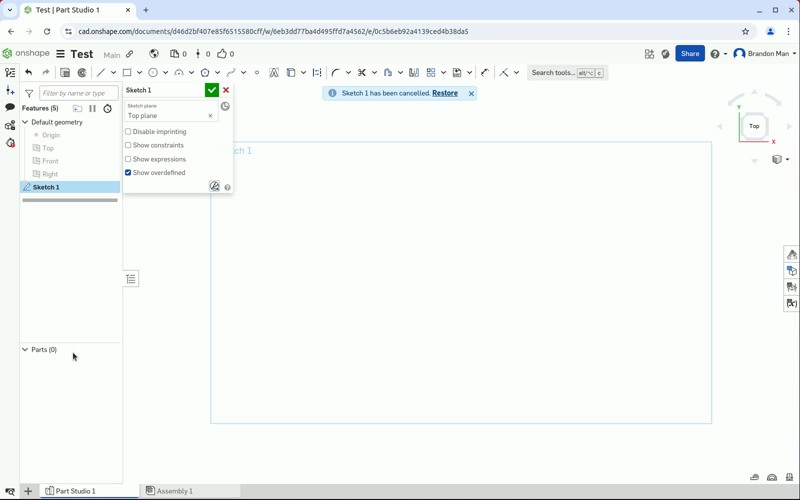
key(l)
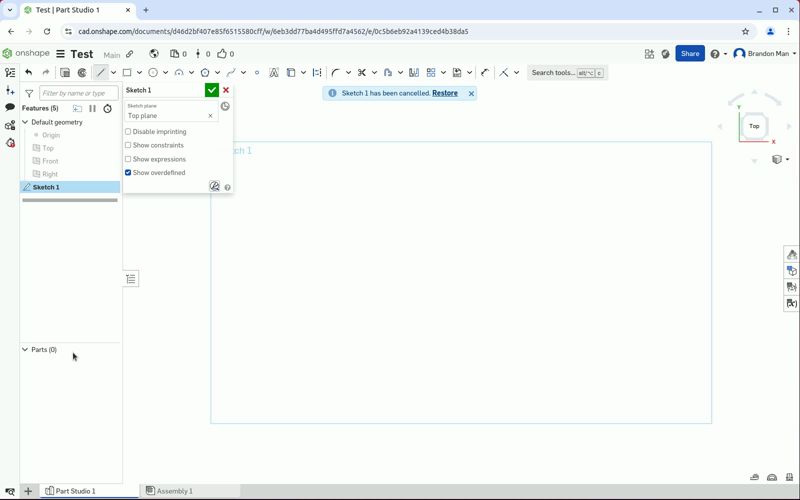
key_down(shift)
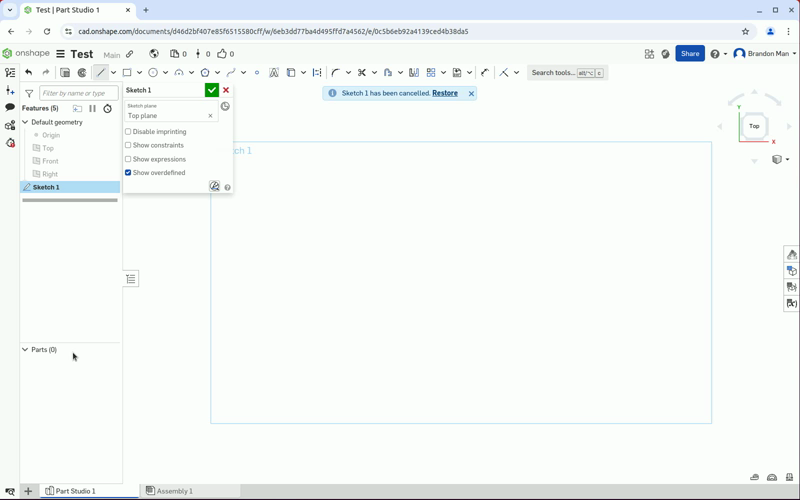
mouse_move(460, 282)
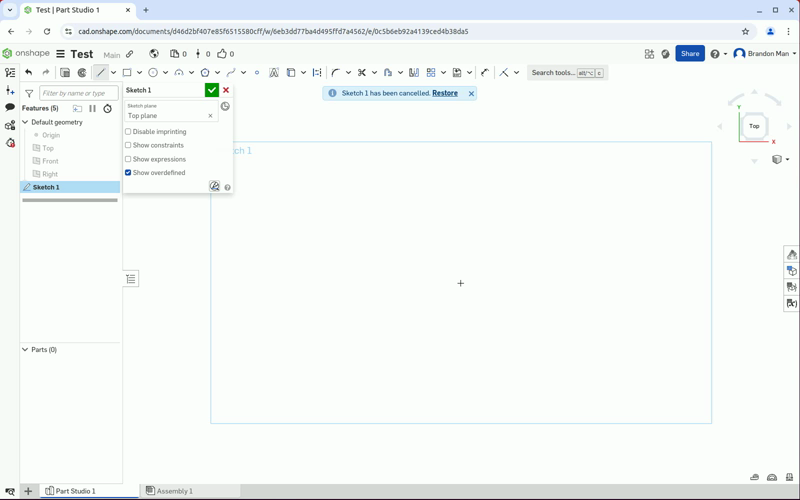
click(460, 282)
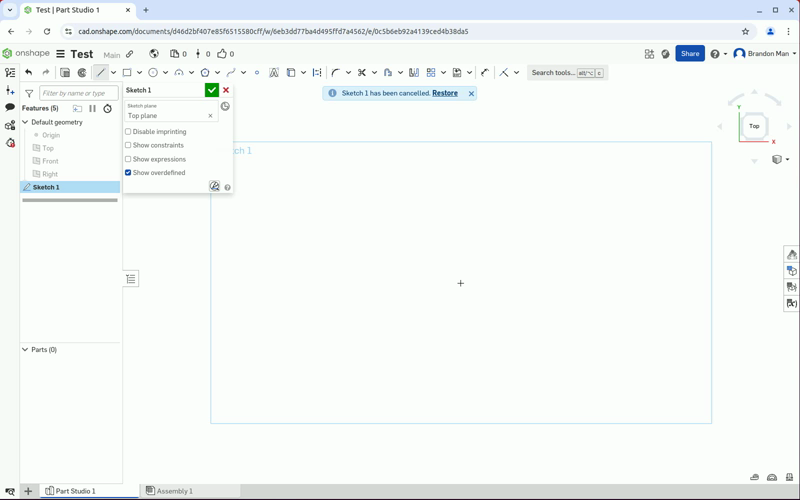
key_up(shift)
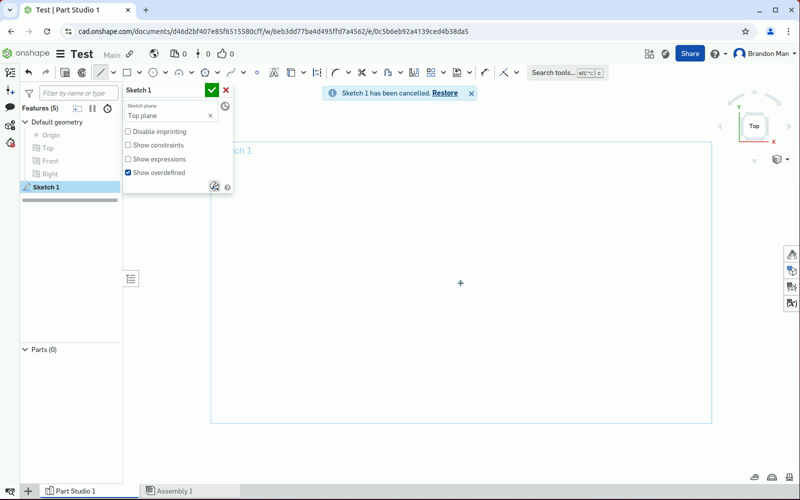
key_down(shift)
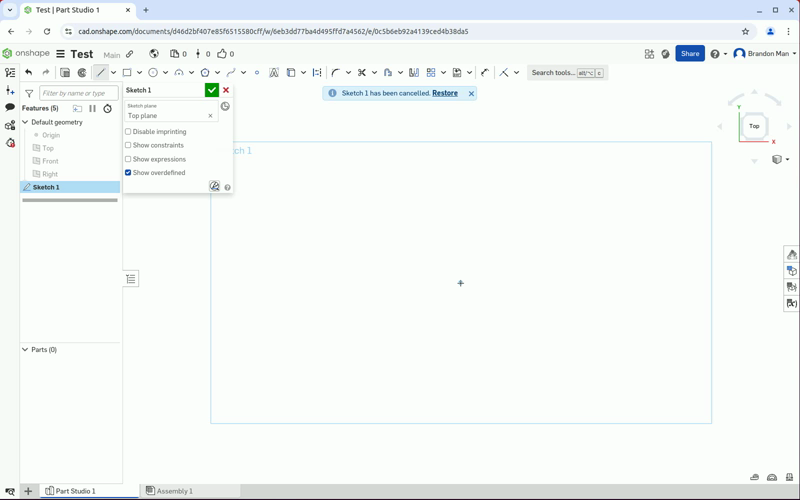
mouse_move(573, 282)
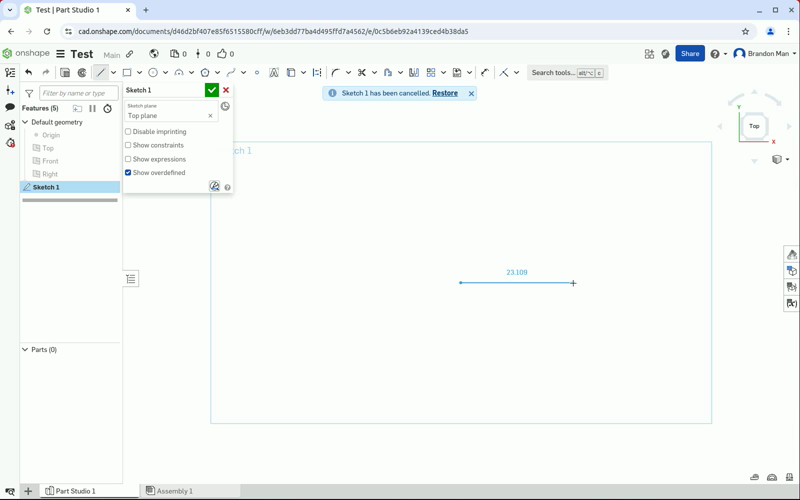
click(573, 282)
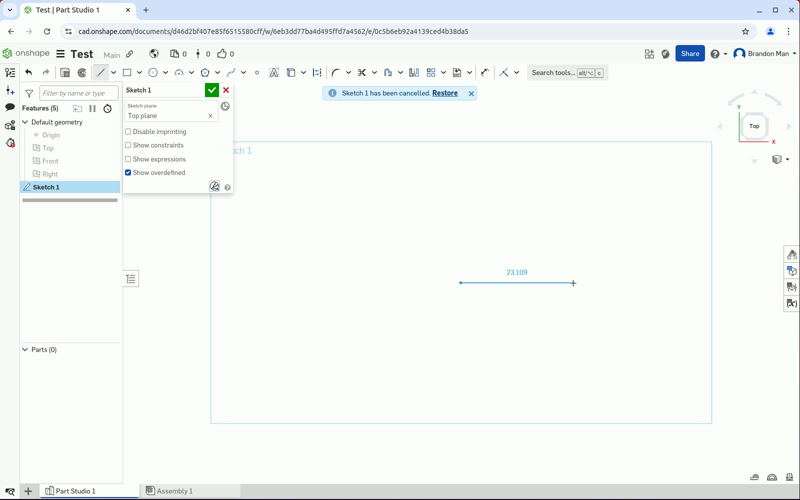
key_up(shift)
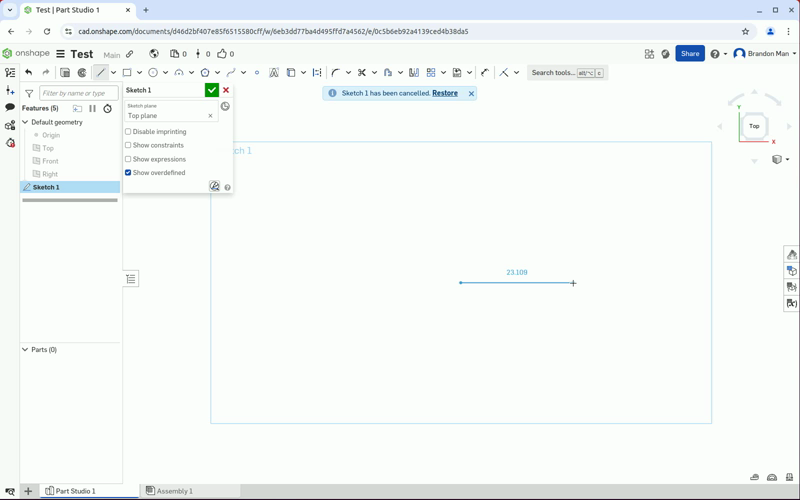
key_down(shift)
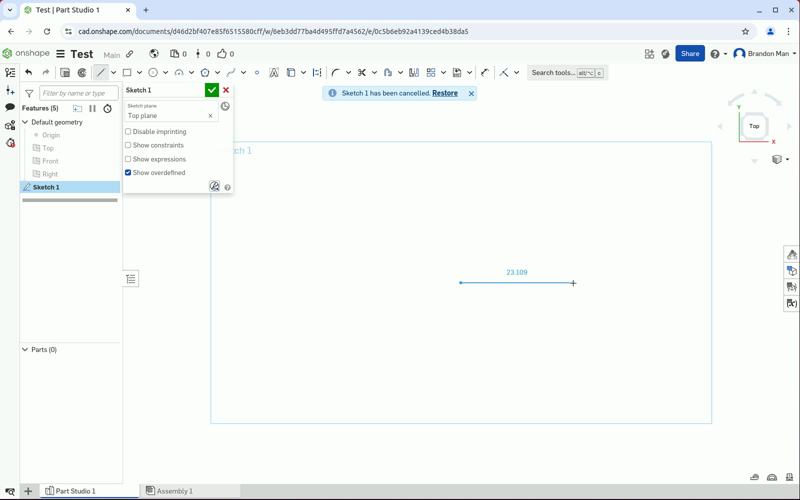
mouse_move(573, 192)
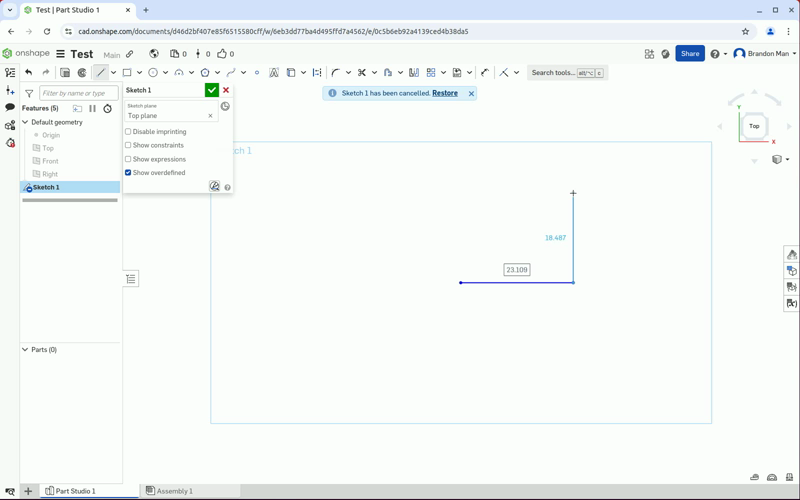
click(573, 192)
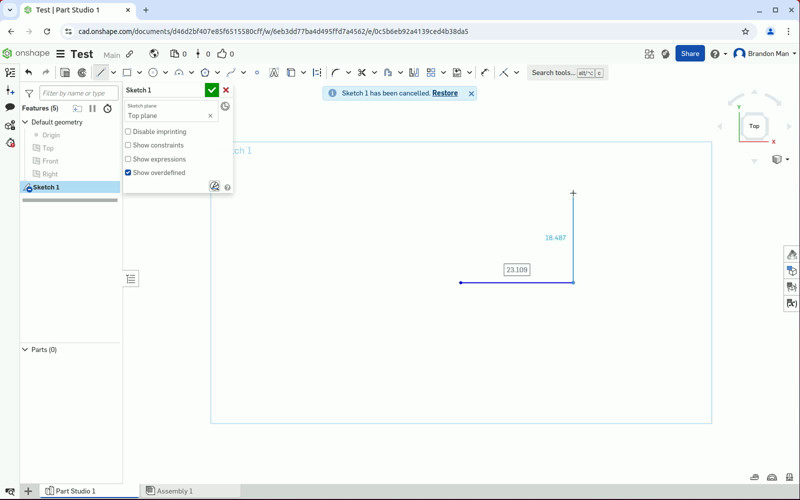
key_up(shift)
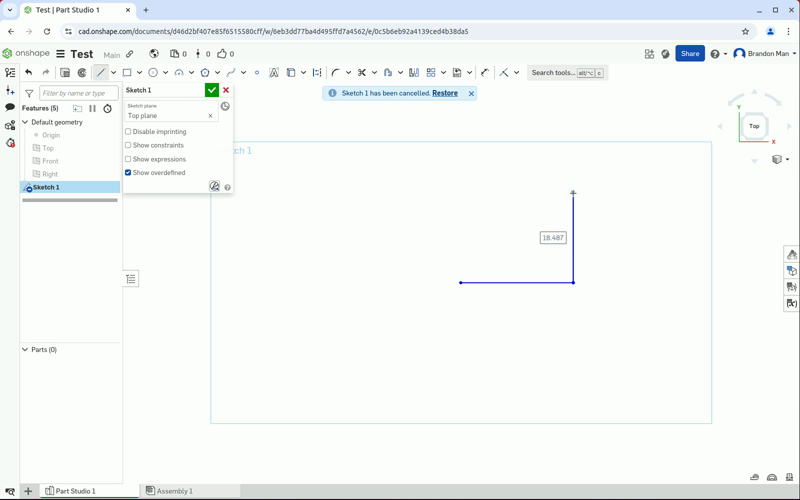
key_down(shift)
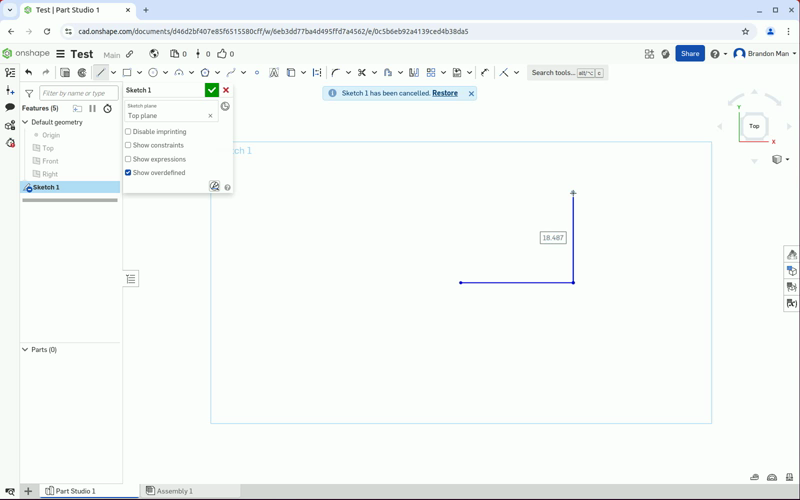
mouse_move(460, 192)
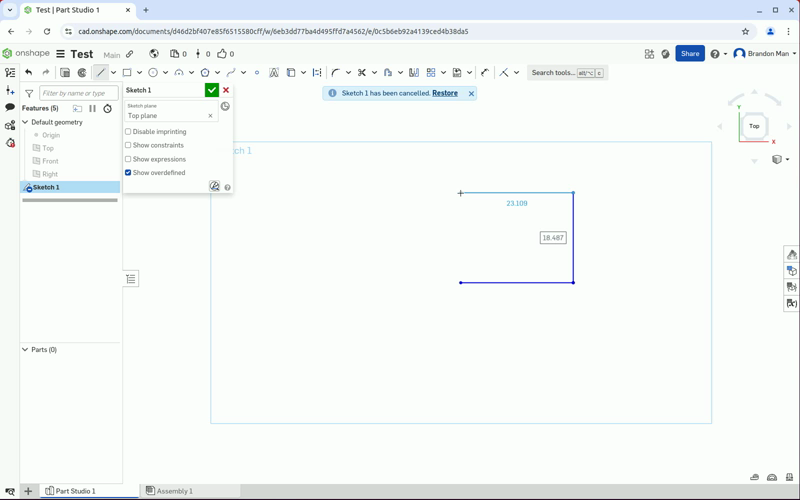
click(460, 192)
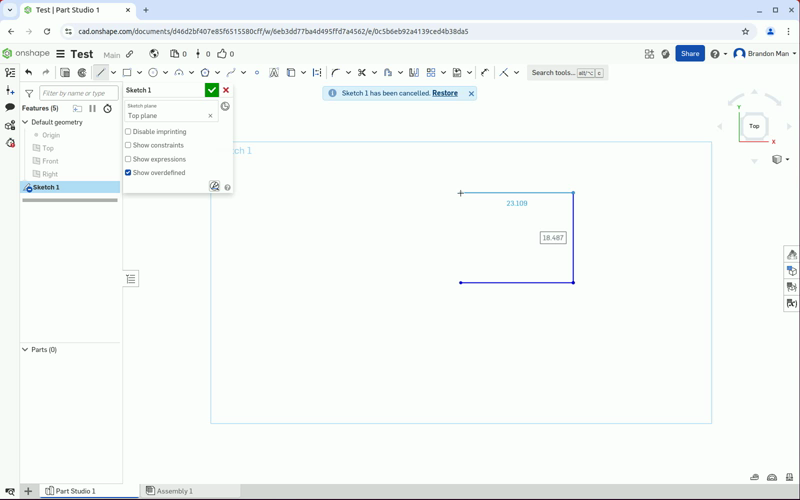
key_up(shift)
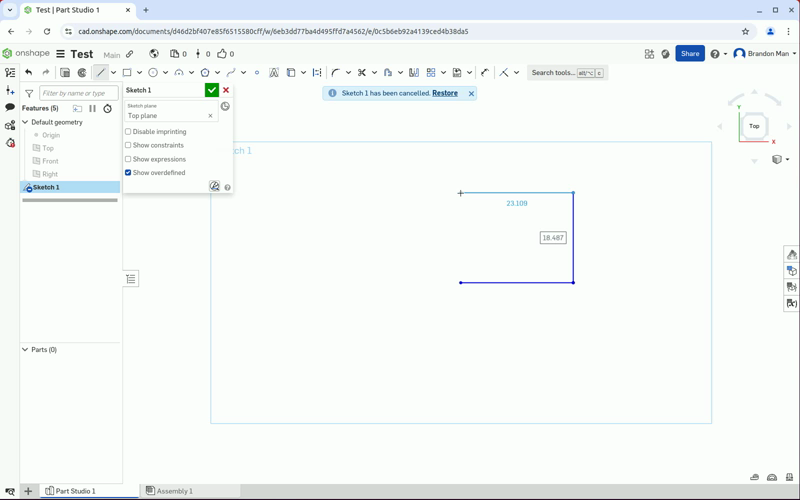
key_down(shift)
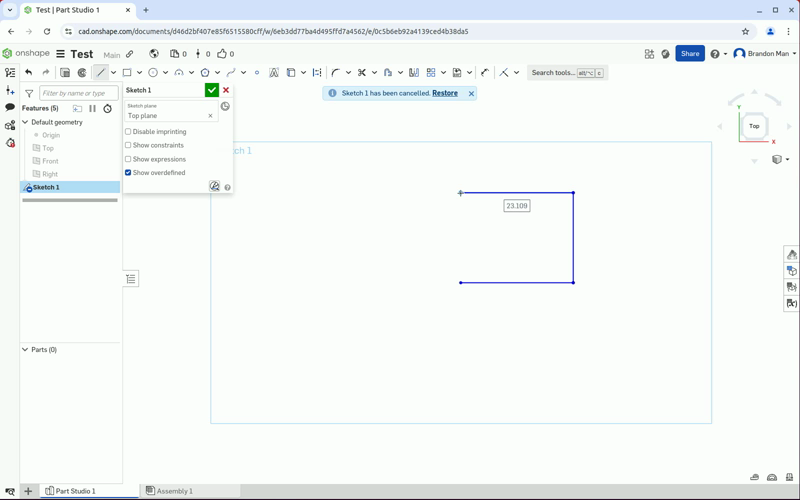
mouse_move(460, 282)
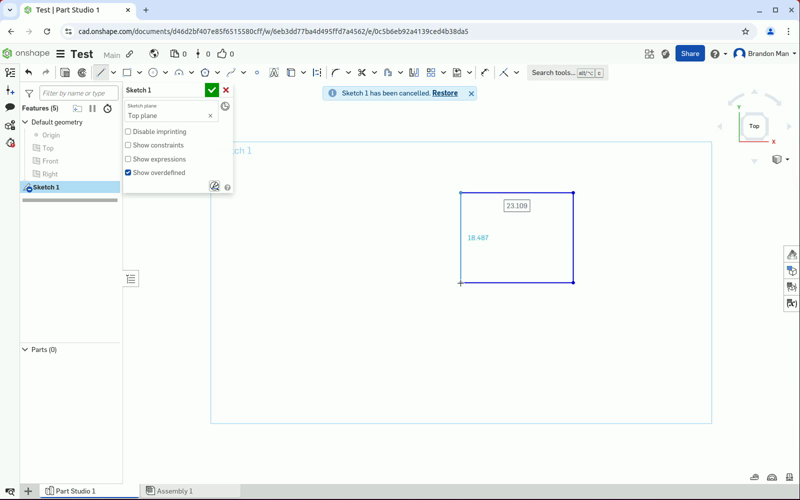
key_up(shift)
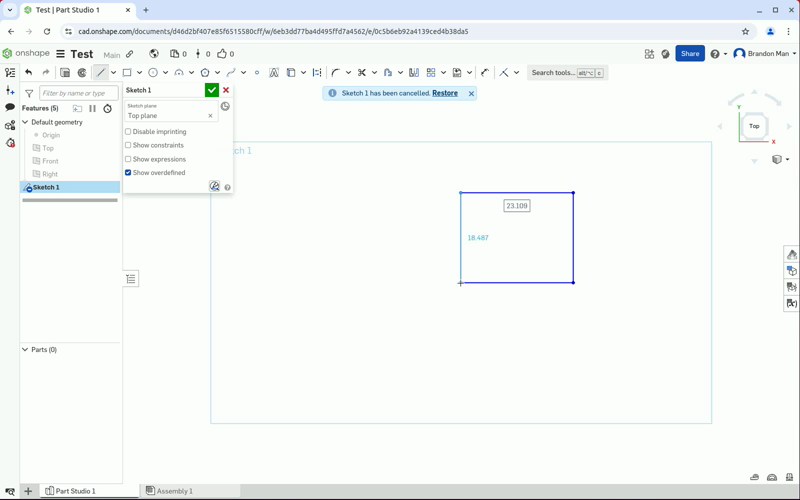
click(460, 282)
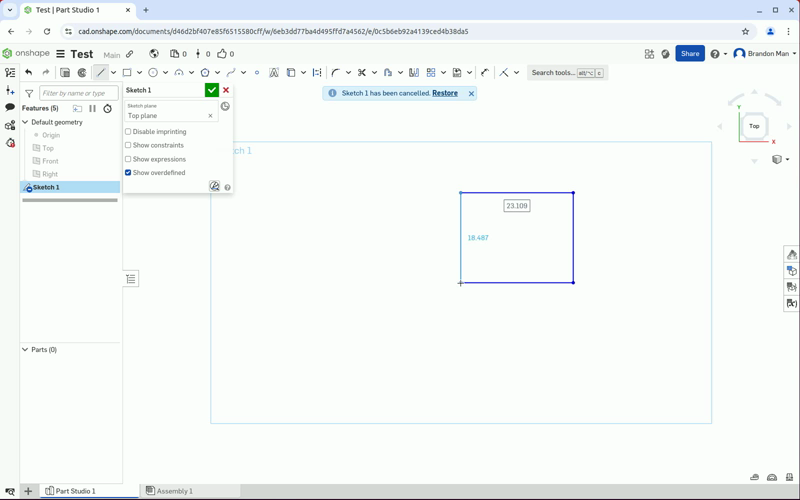
key(esc)
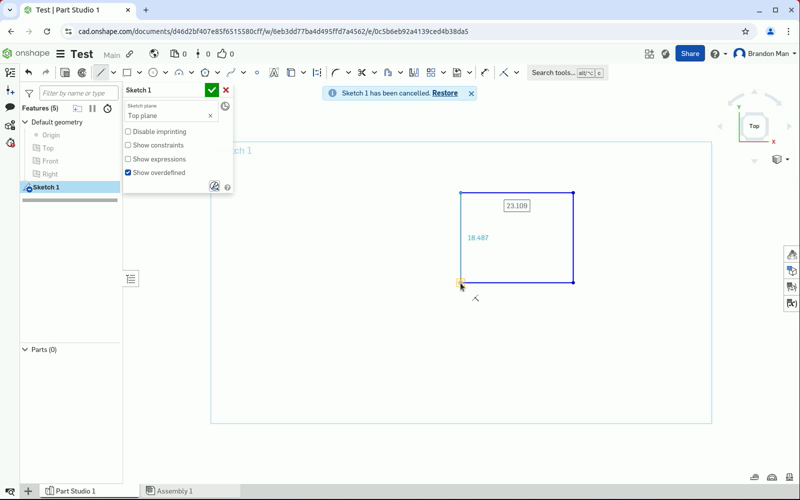
mouse_move(469, 242)
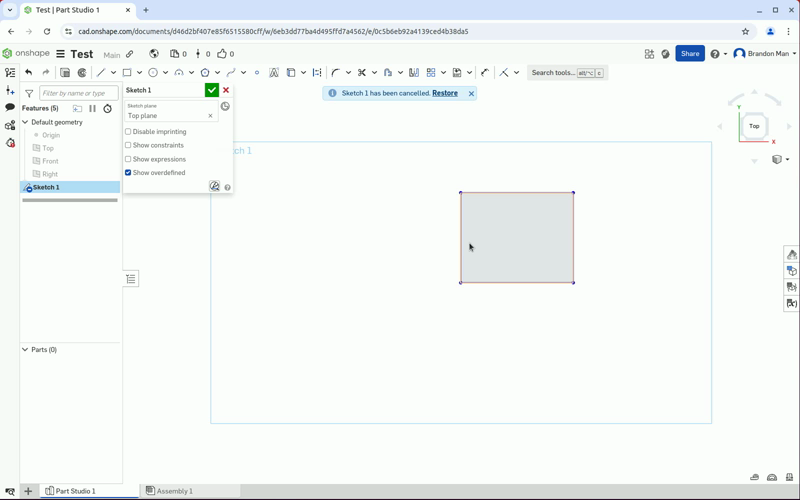
click(469, 242)
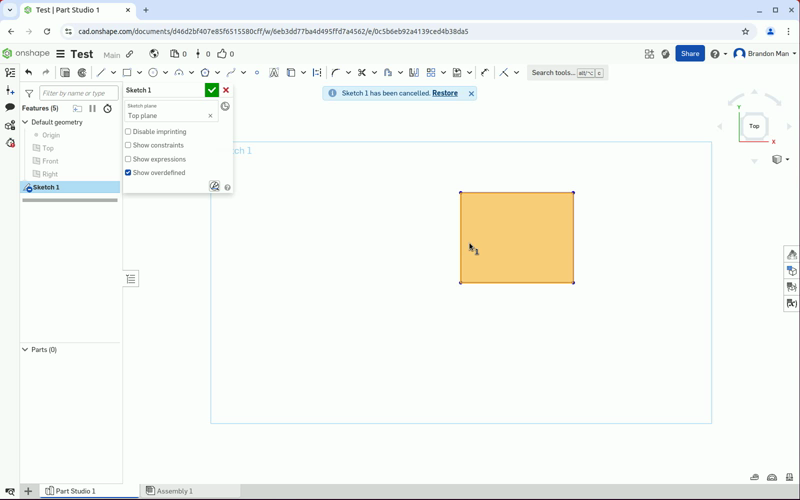
mouse_move(73, 352)
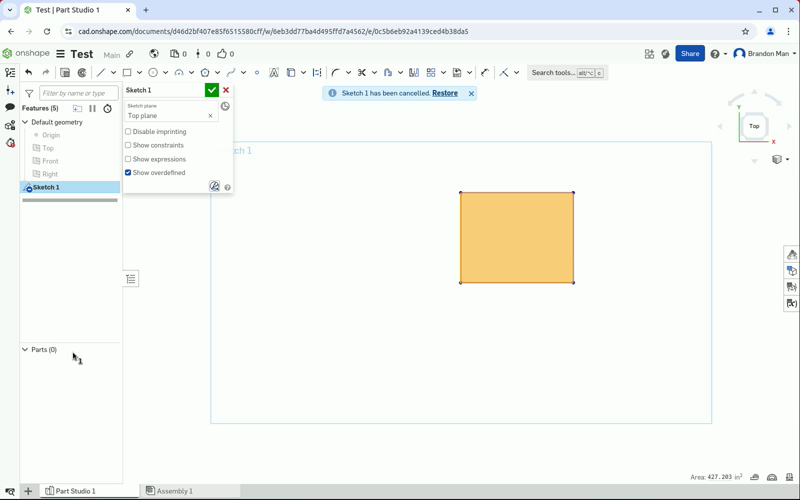
key(shift+y)
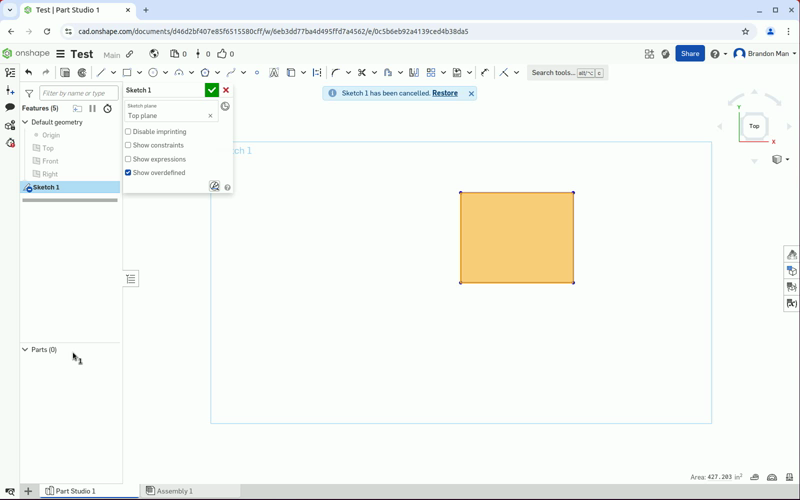
key(shift+e)
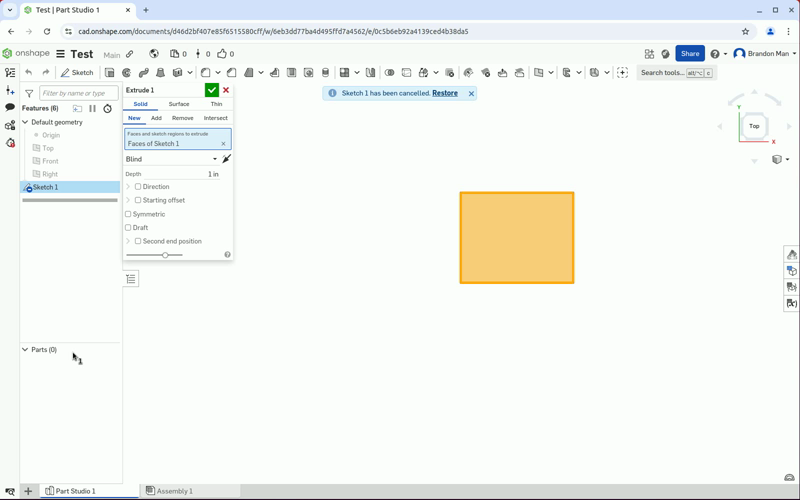
mouse_move(143, 106)
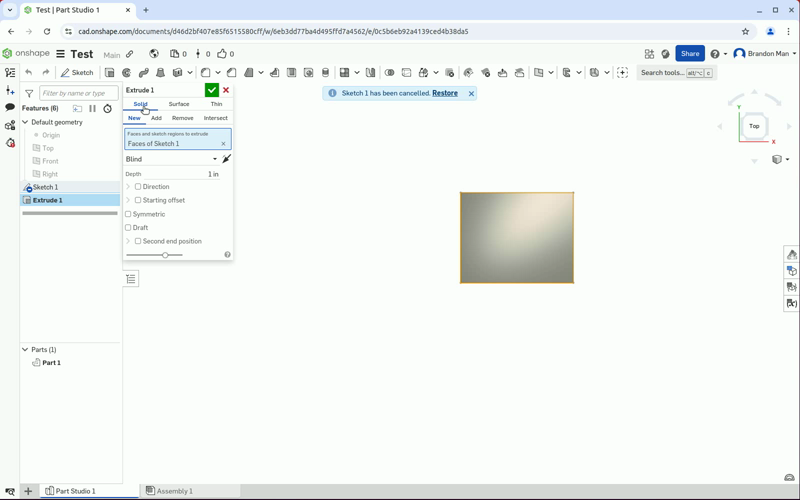
click(143, 106)
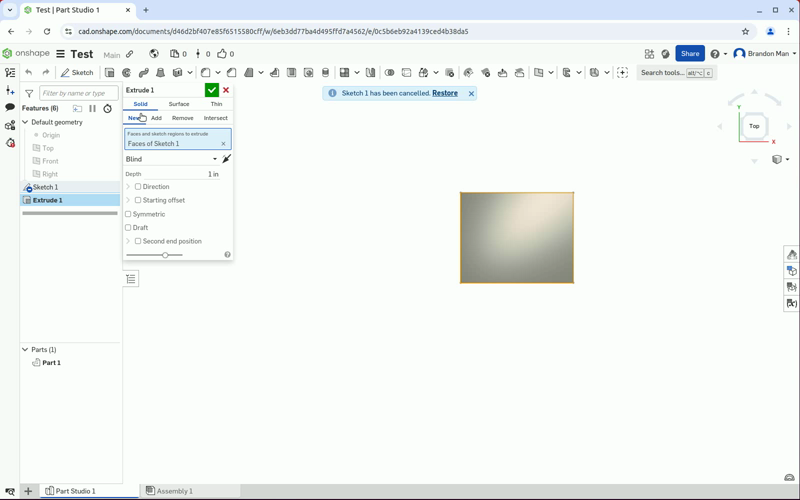
mouse_move(137, 120)
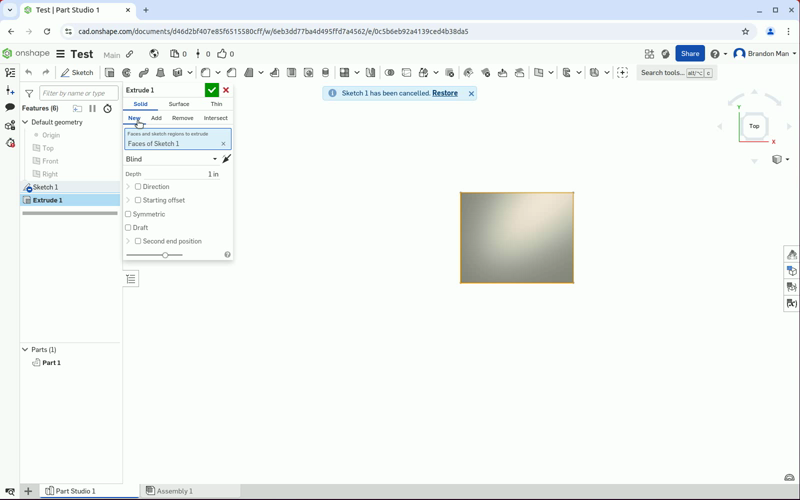
click(137, 120)
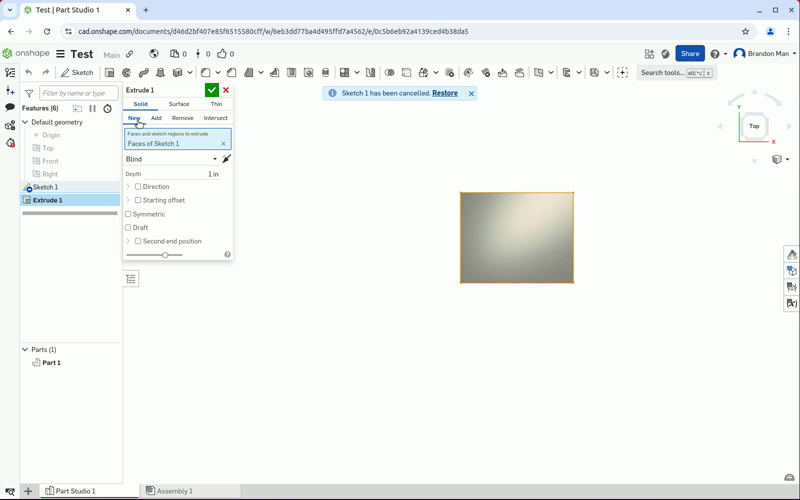
key(tab, 4)
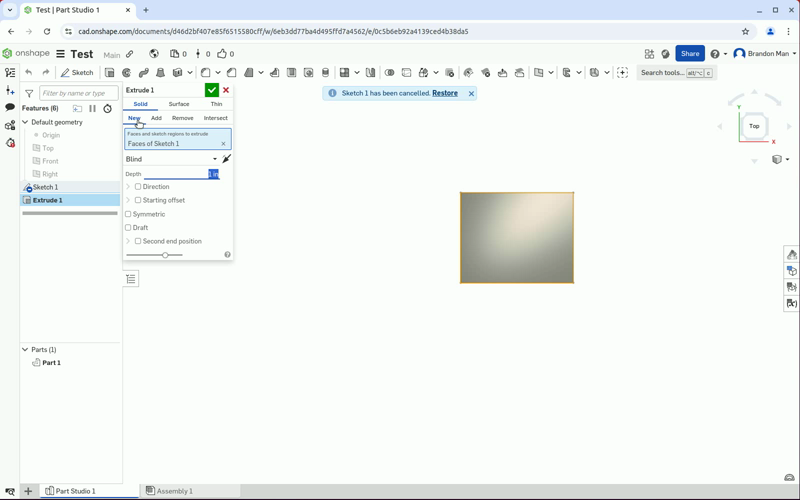
text(4.574)
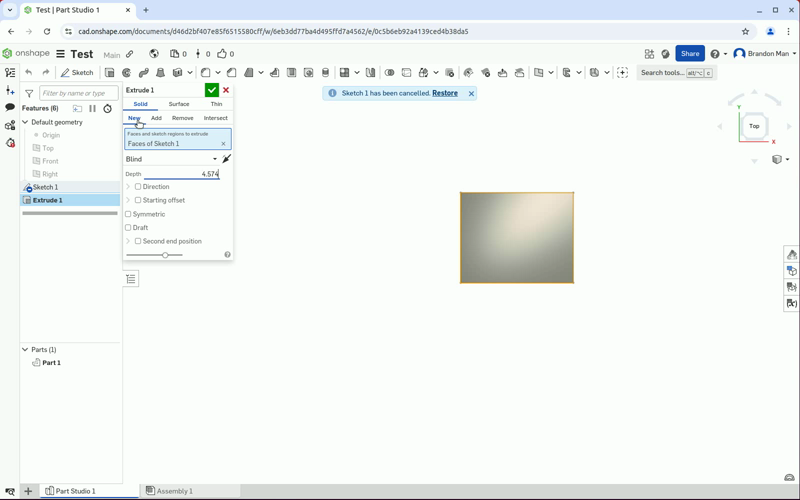
key(enter)
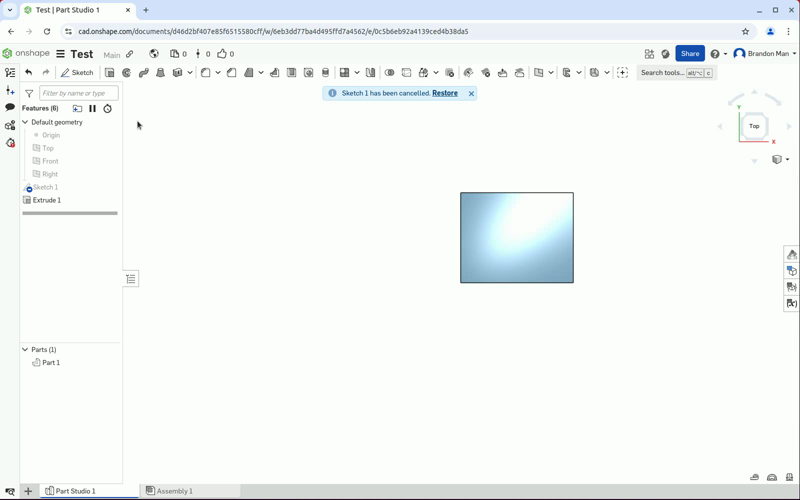
key(shift+h)
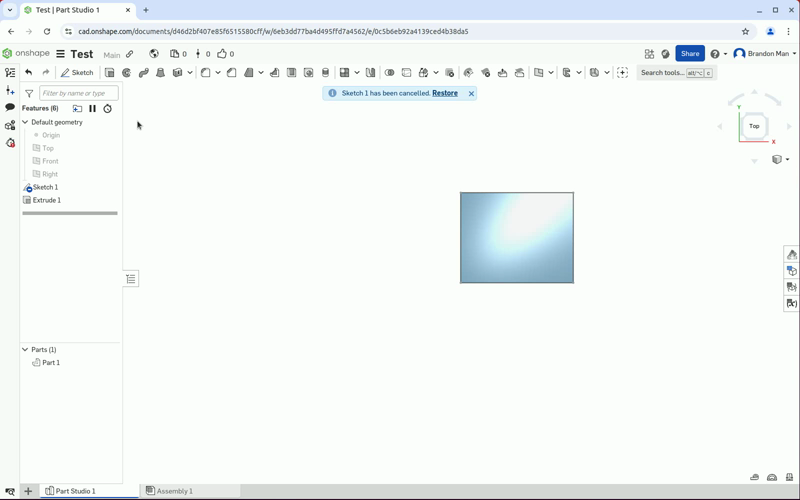
key(shift+h)
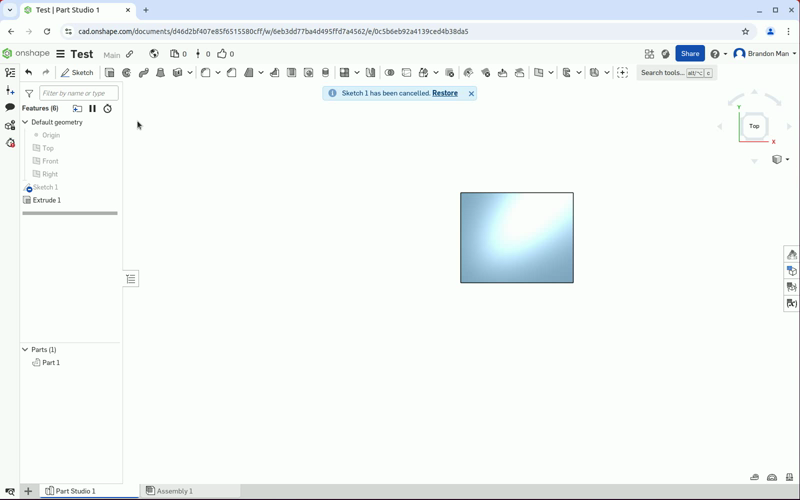
mouse_move(73, 189)
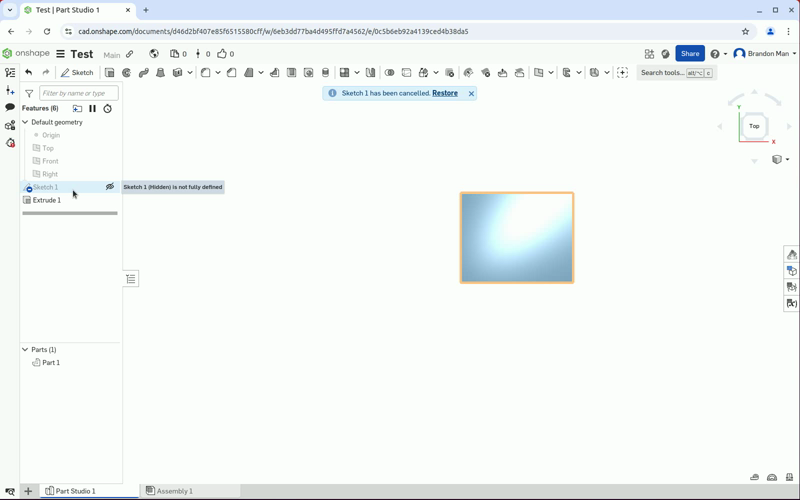
click(73, 189)
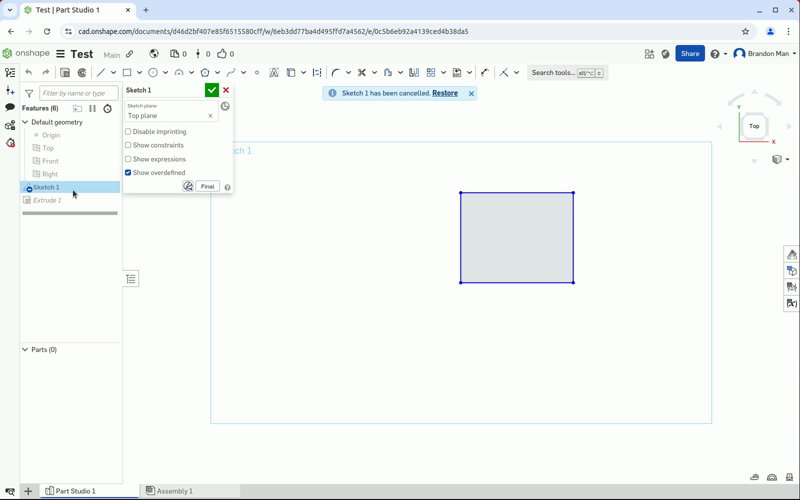
mouse_move(229, 92)
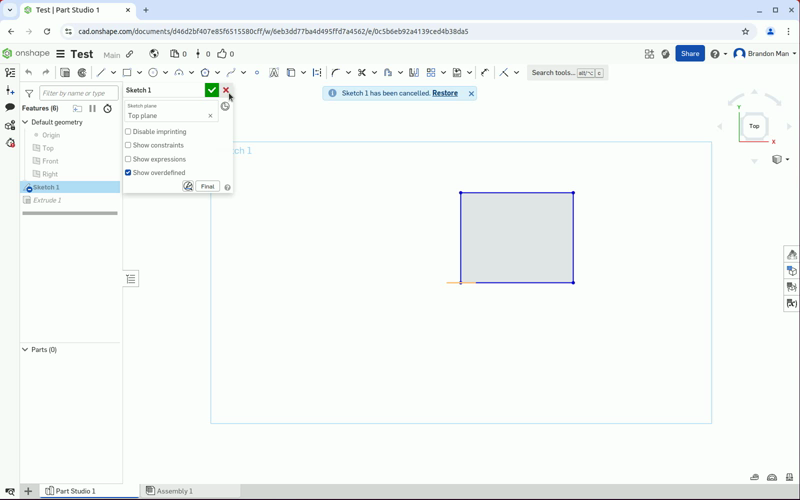
click(229, 92)
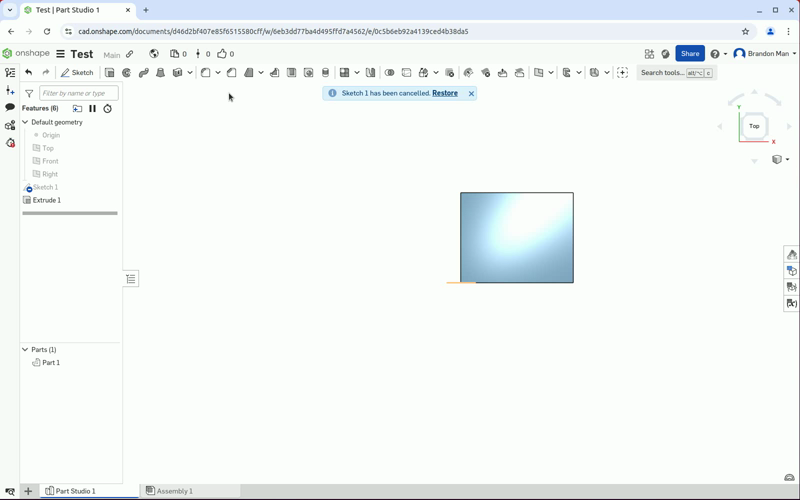
mouse_move(541, 75)
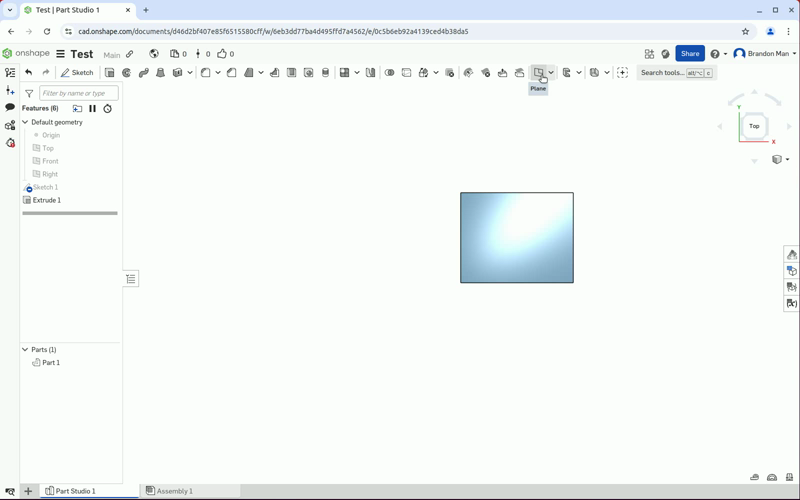
click(541, 75)
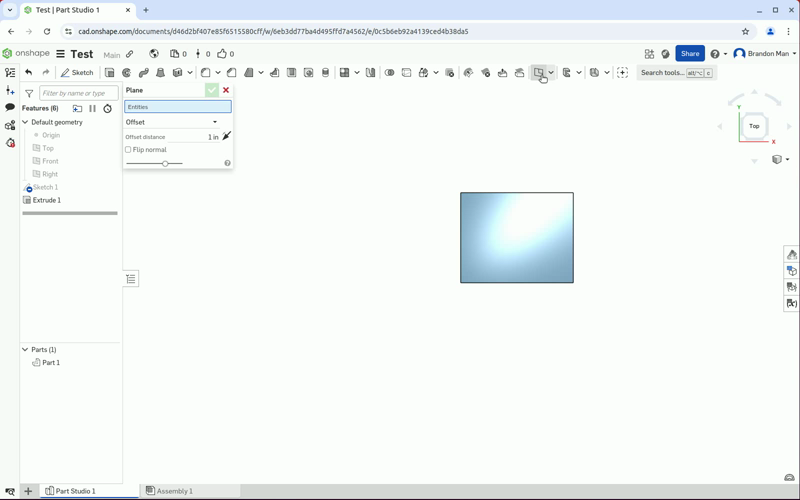
mouse_move(73, 150)
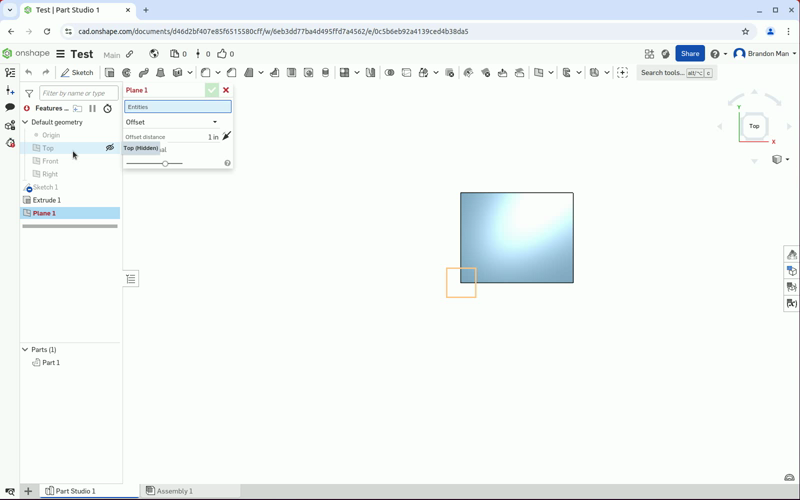
click(73, 150)
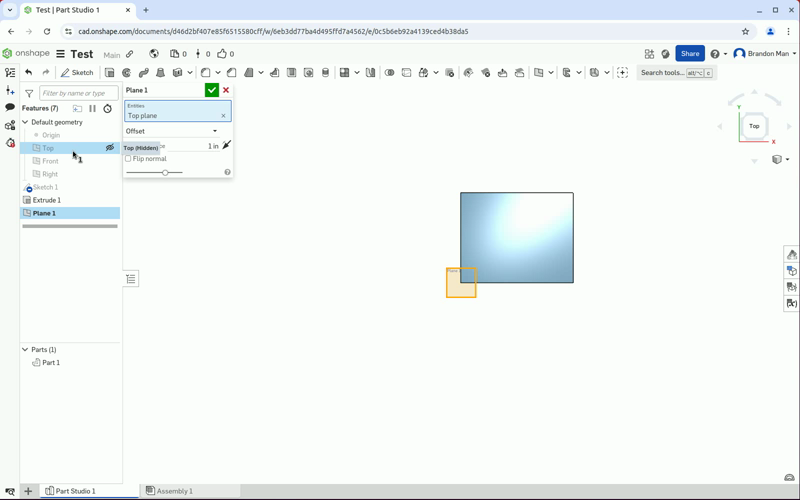
key(tab, 2)
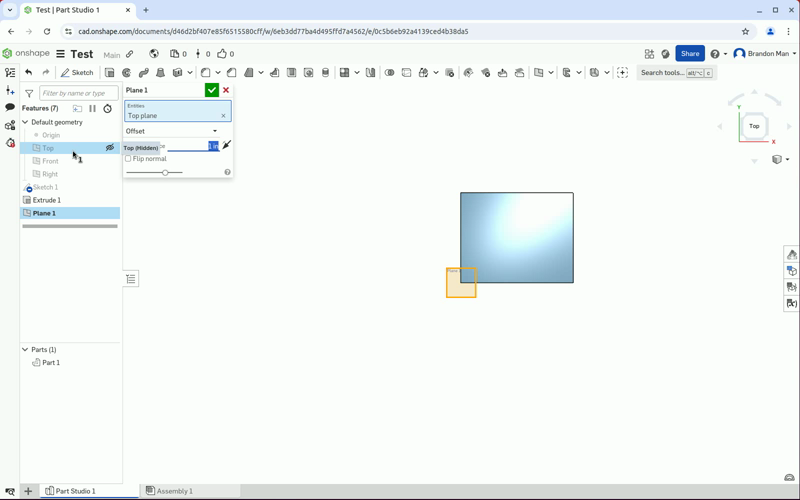
text(4.56)
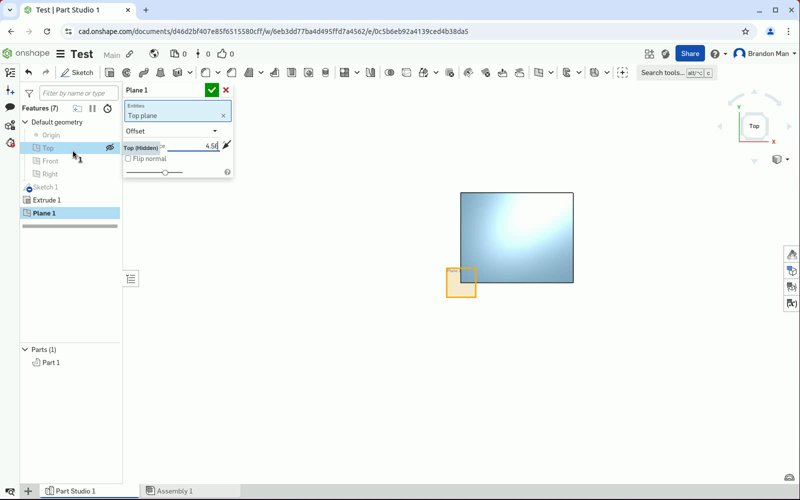
key(enter, 2)
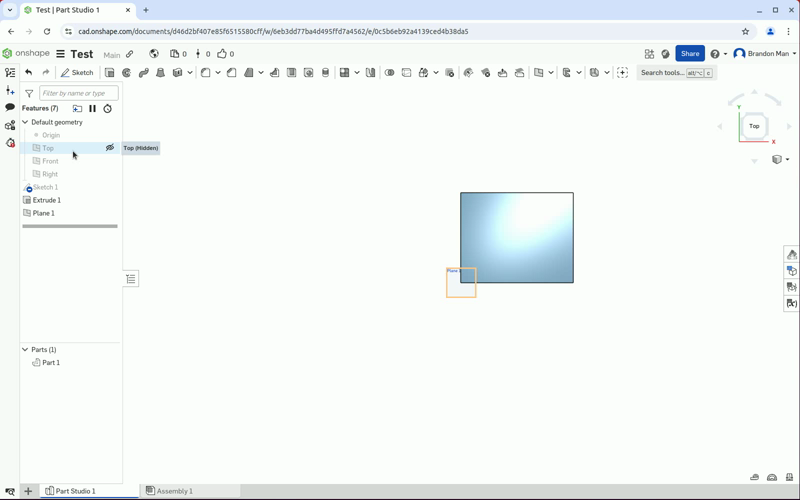
key(shift+s)
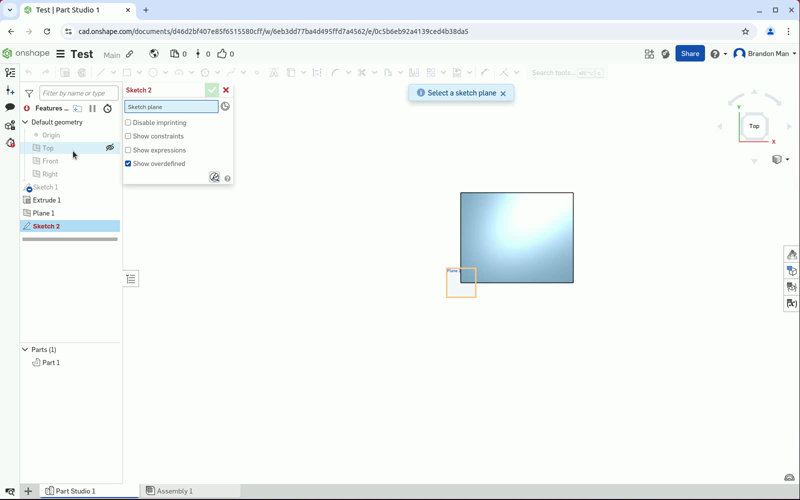
mouse_move(73, 215)
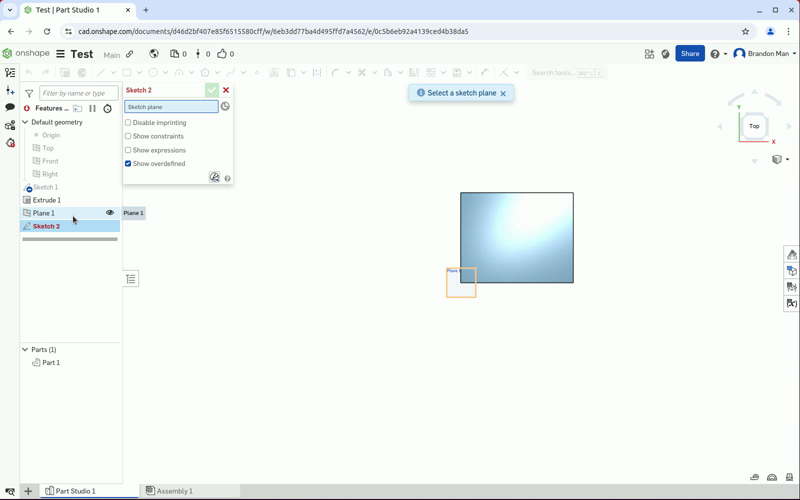
click(73, 215)
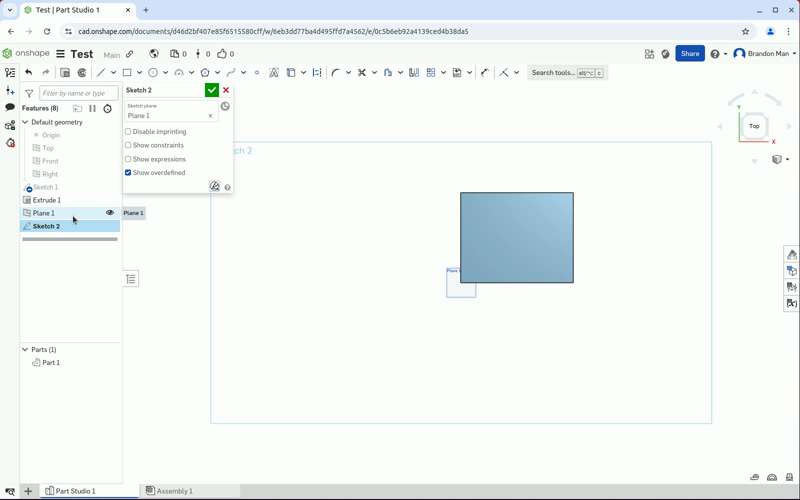
mouse_move(73, 352)
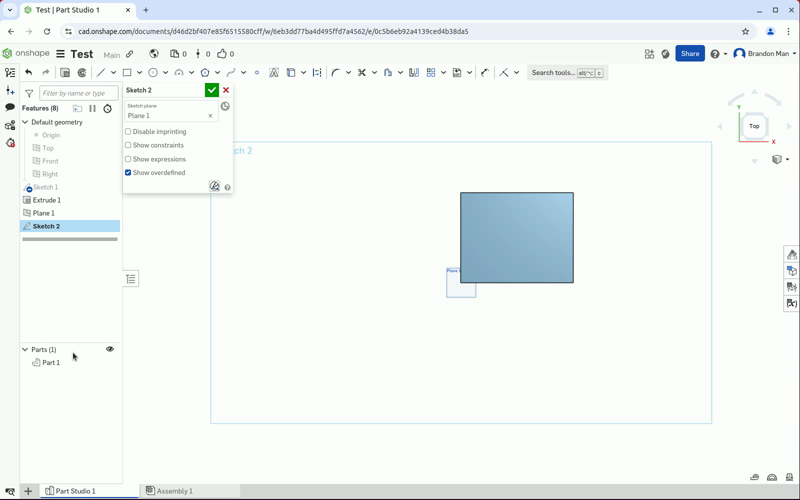
key(y)
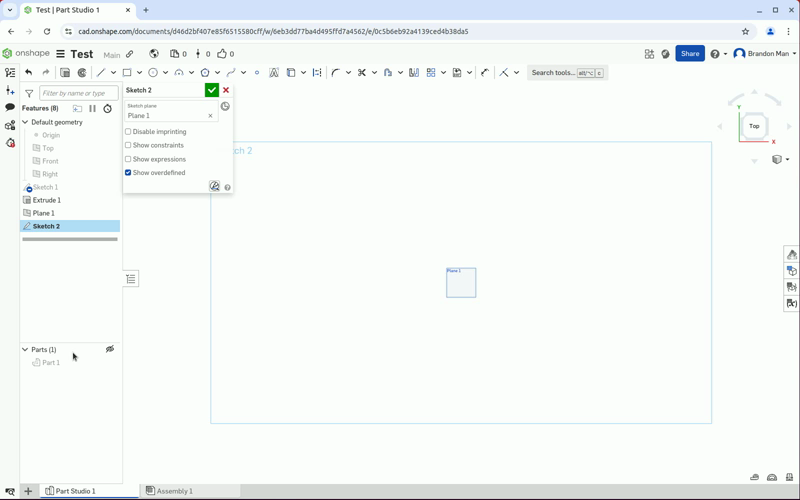
key(l)
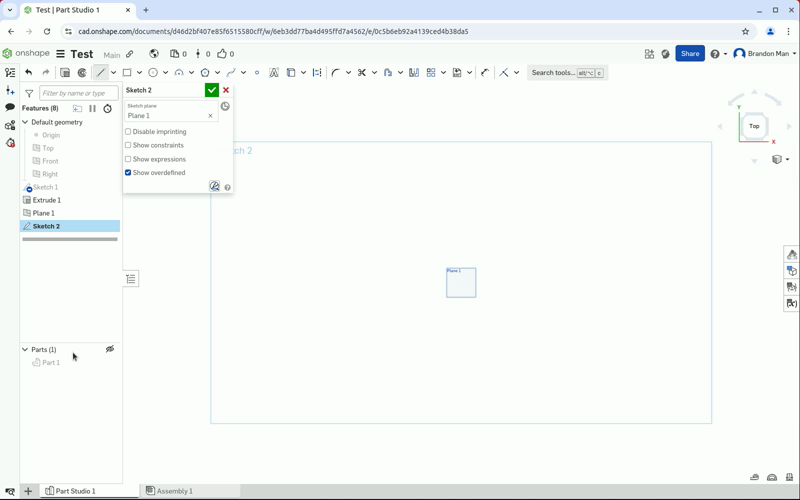
key_down(shift)
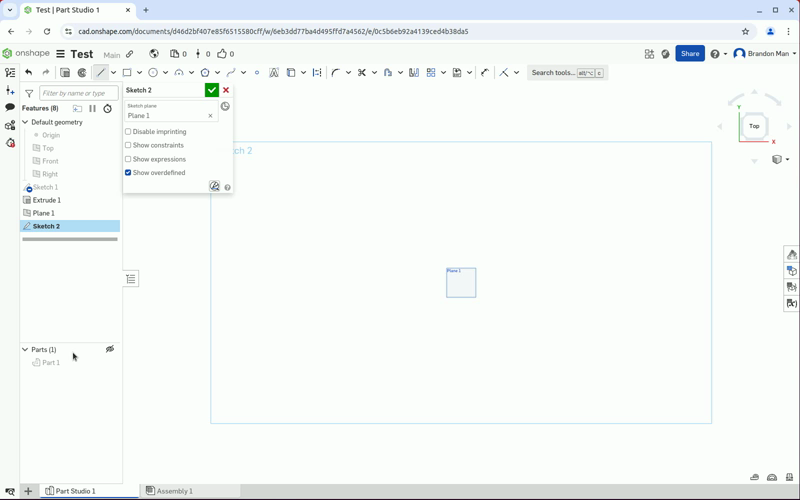
mouse_move(460, 282)
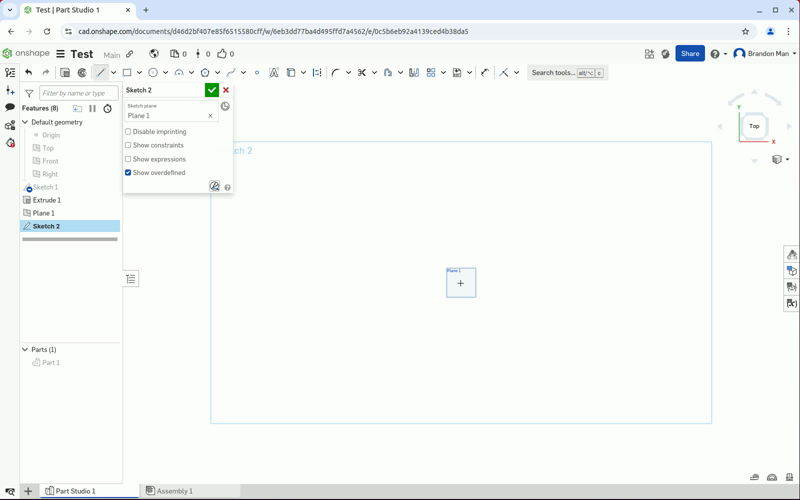
click(460, 282)
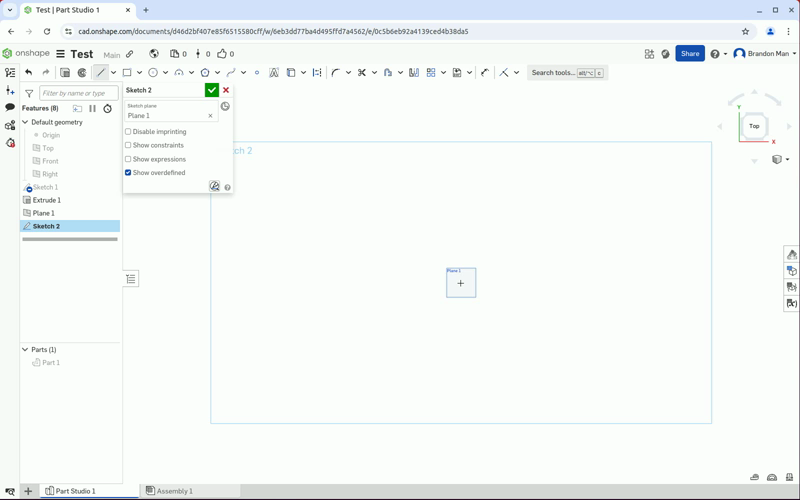
key_up(shift)
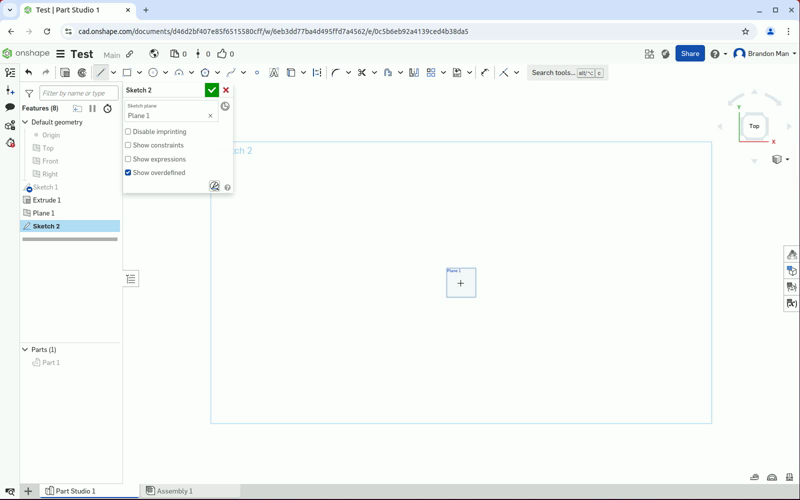
key_down(shift)
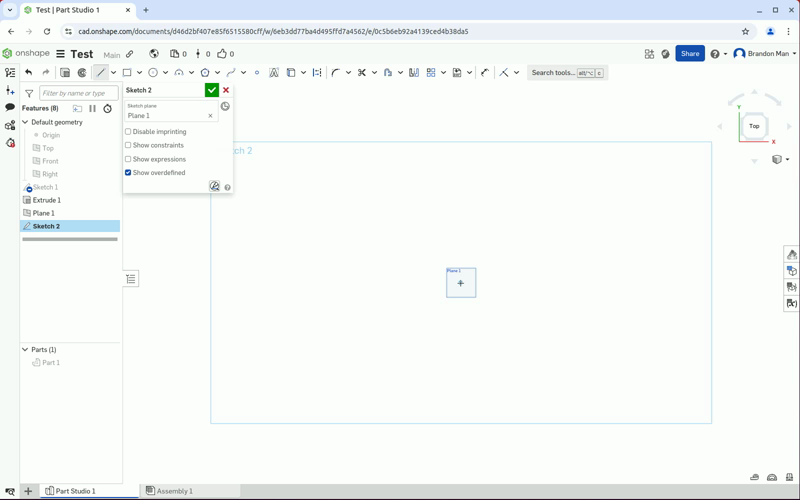
mouse_move(490, 282)
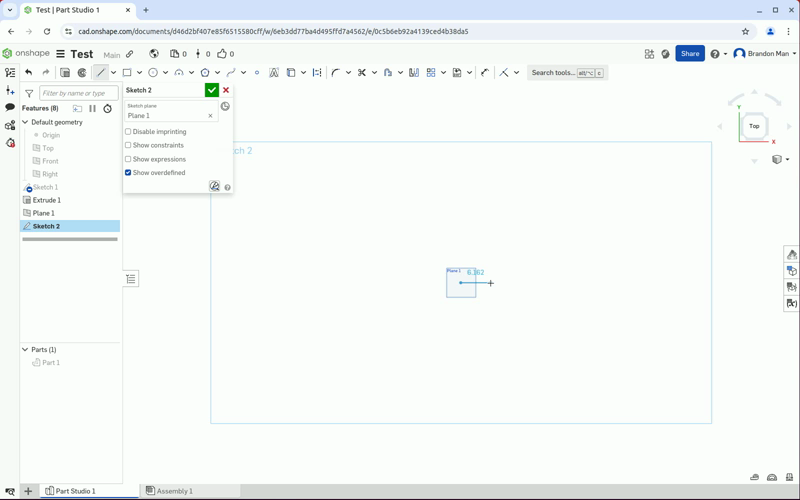
mouse_move(506, 282)
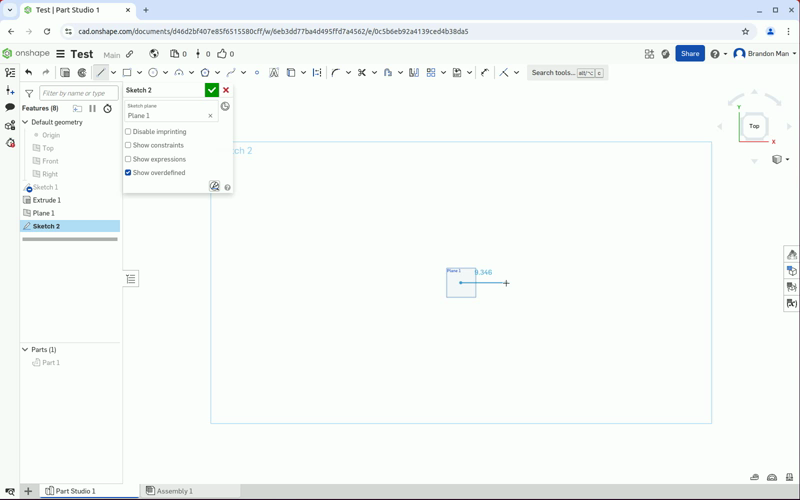
click(506, 282)
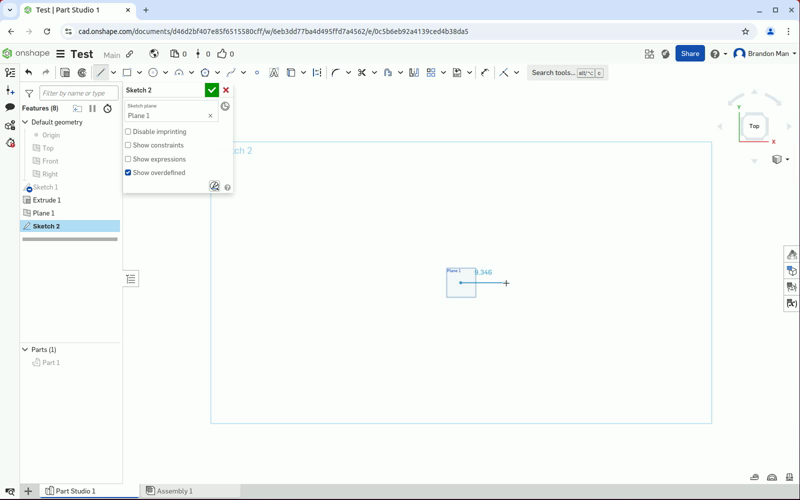
key_up(shift)
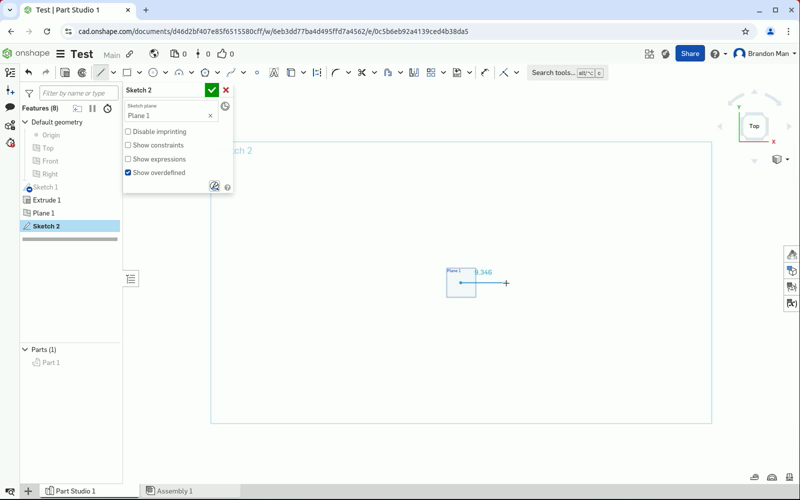
key(esc)
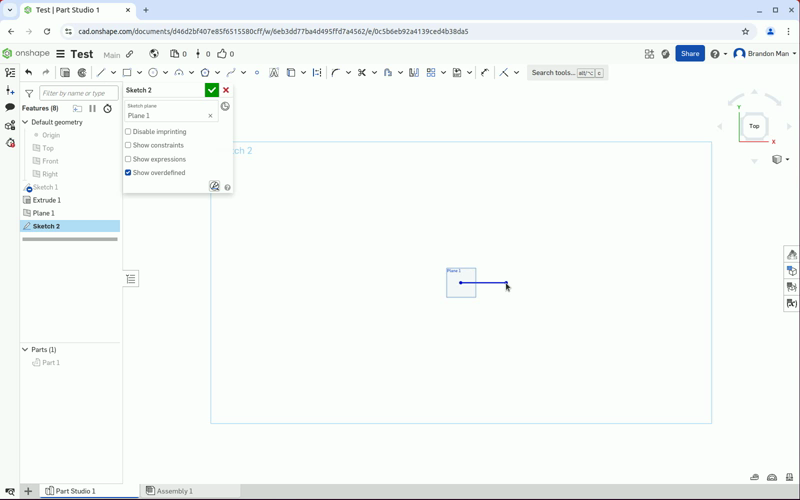
key(a)
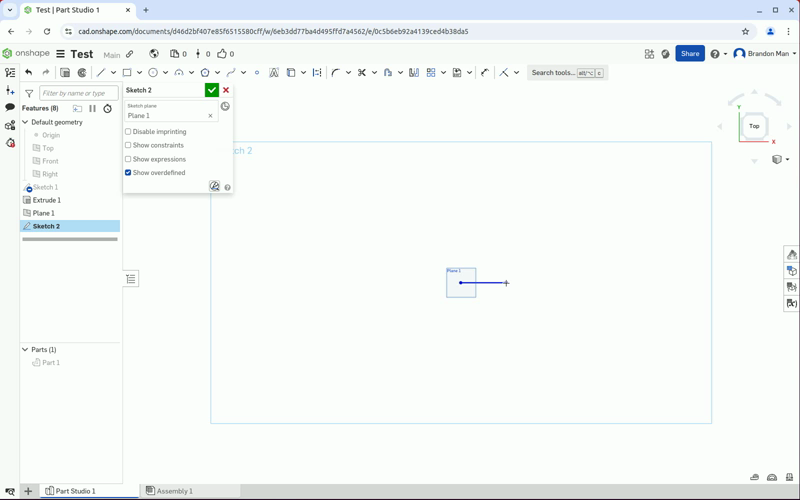
mouse_move(506, 282)
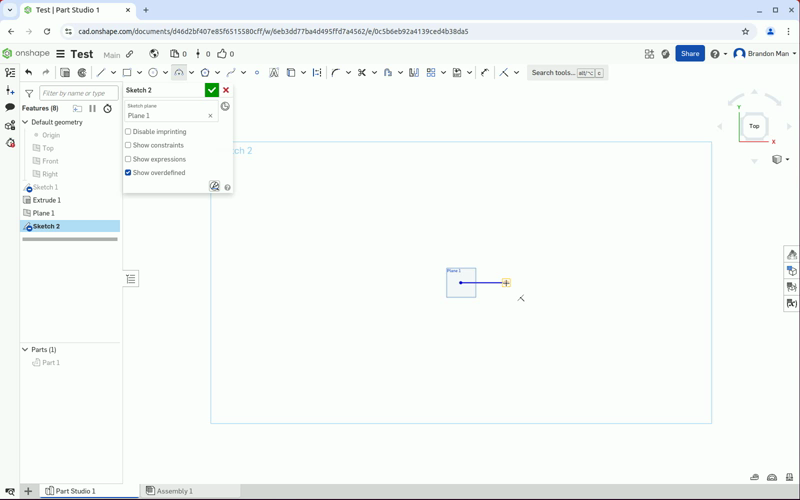
click(506, 282)
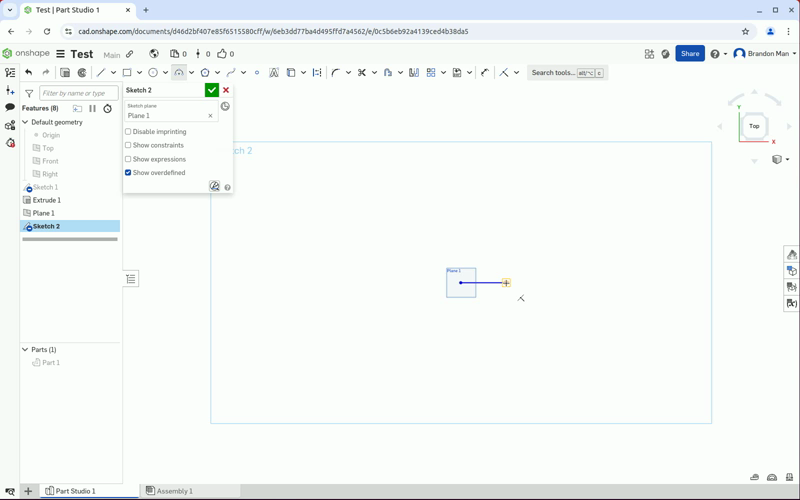
key_down(shift)
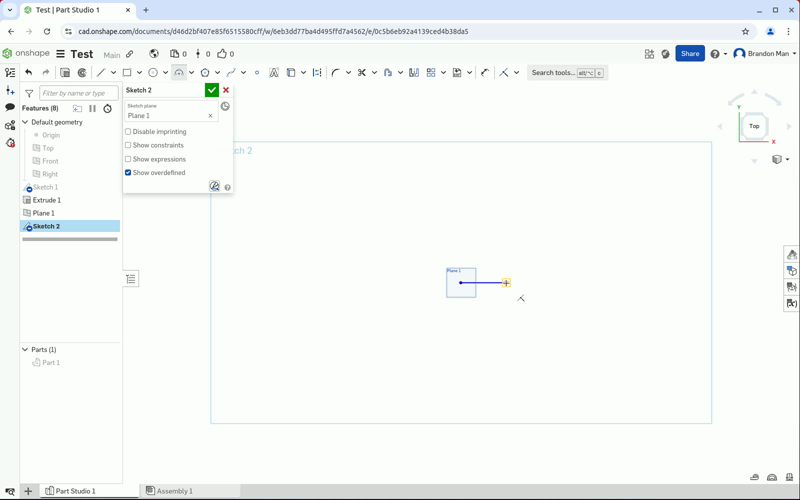
mouse_move(506, 192)
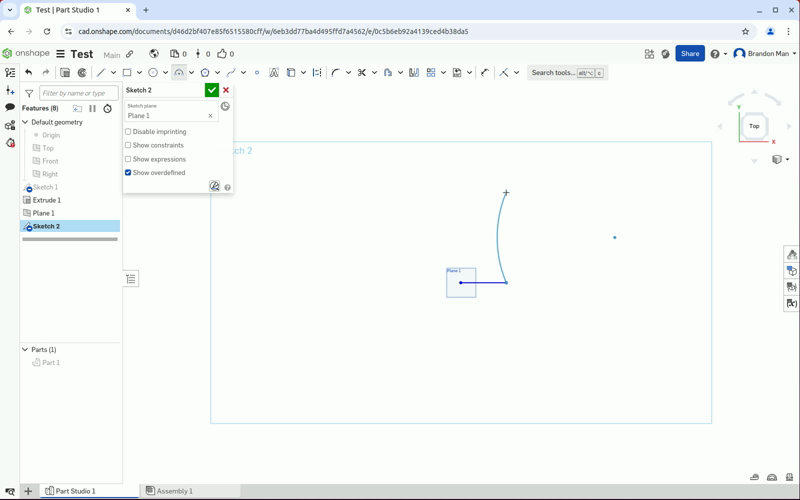
click(506, 192)
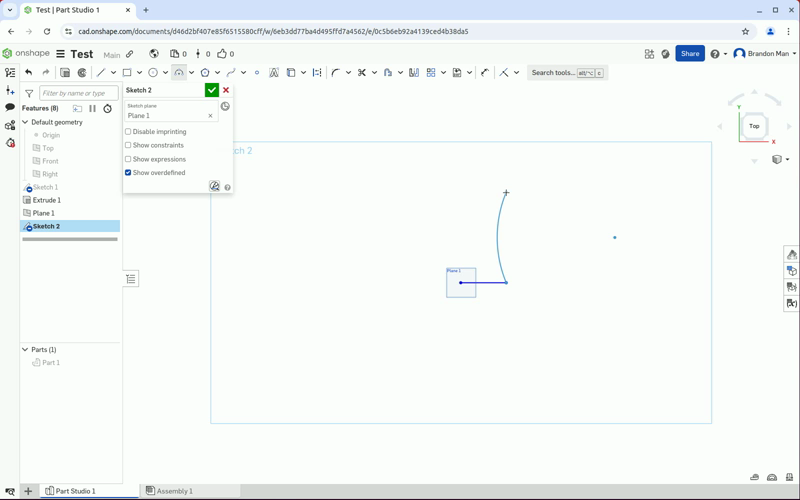
mouse_move(551, 237)
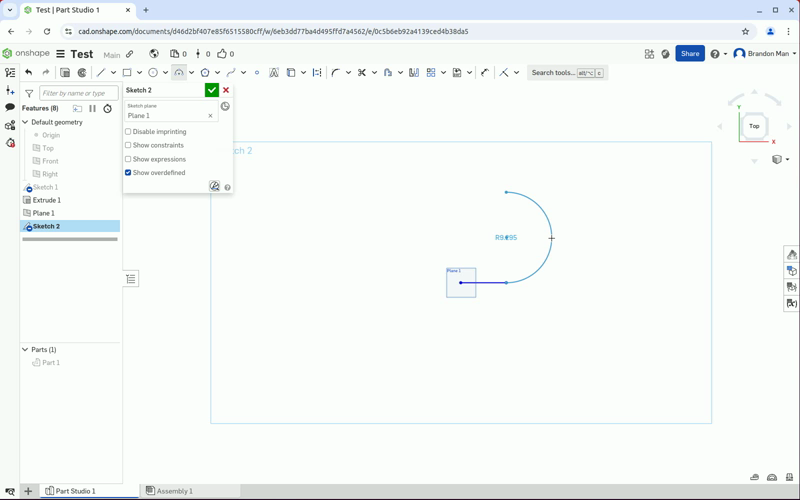
click(551, 237)
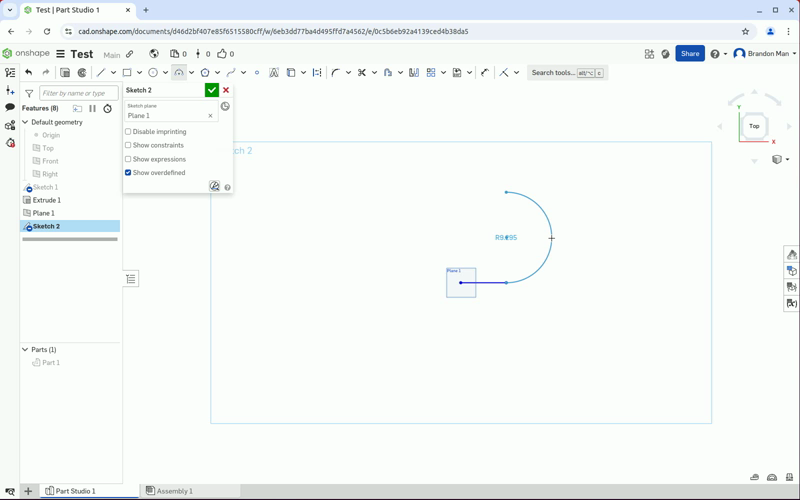
key_up(shift)
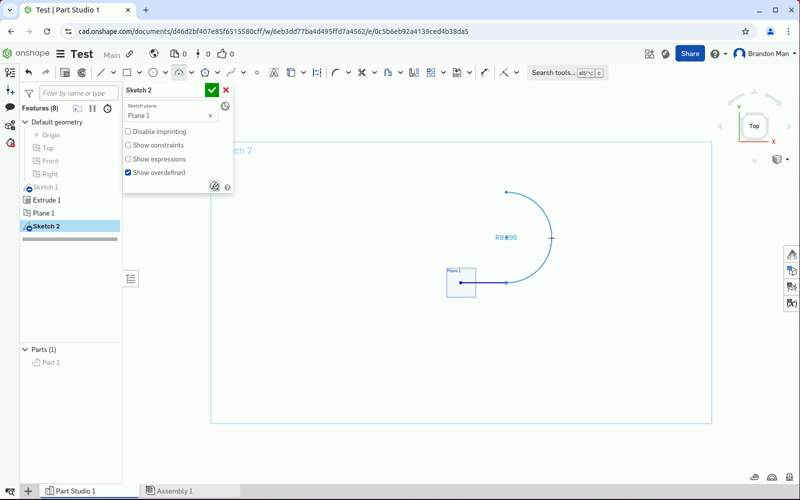
key(esc)
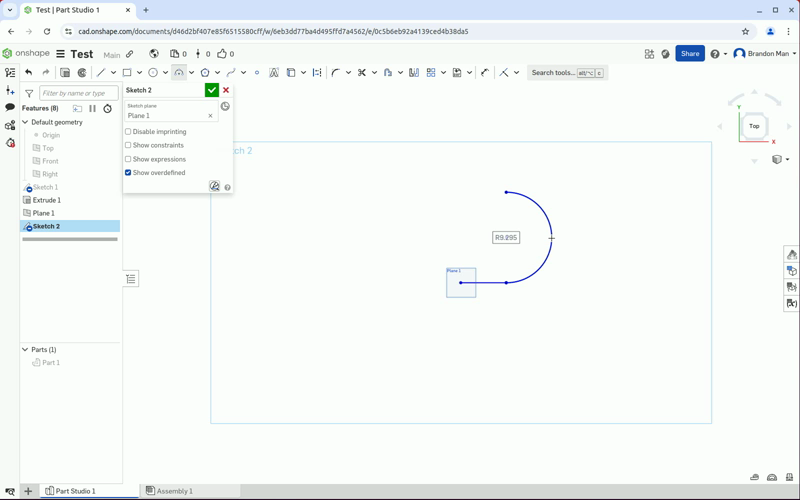
key(l)
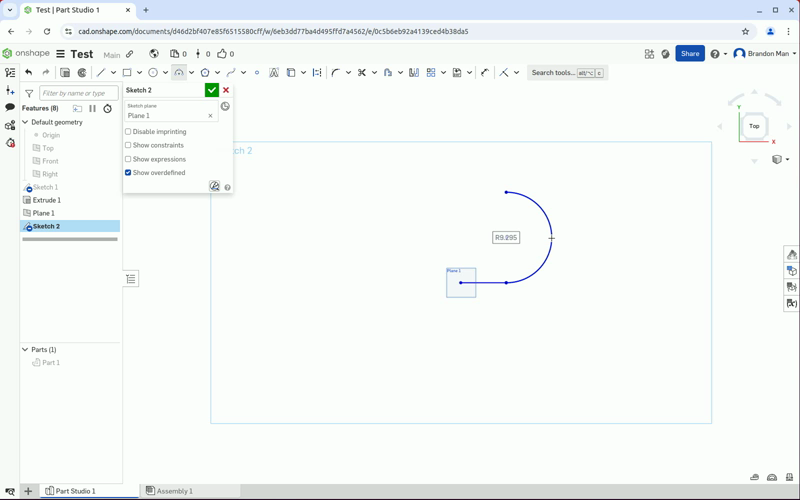
mouse_move(506, 192)
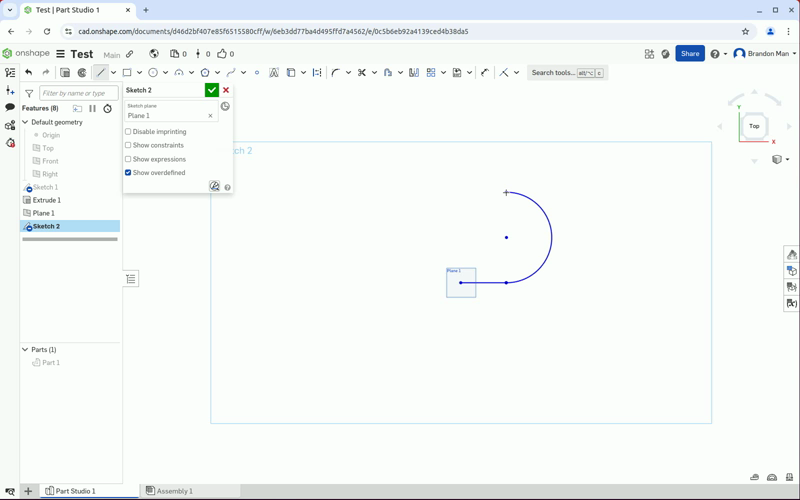
click(506, 192)
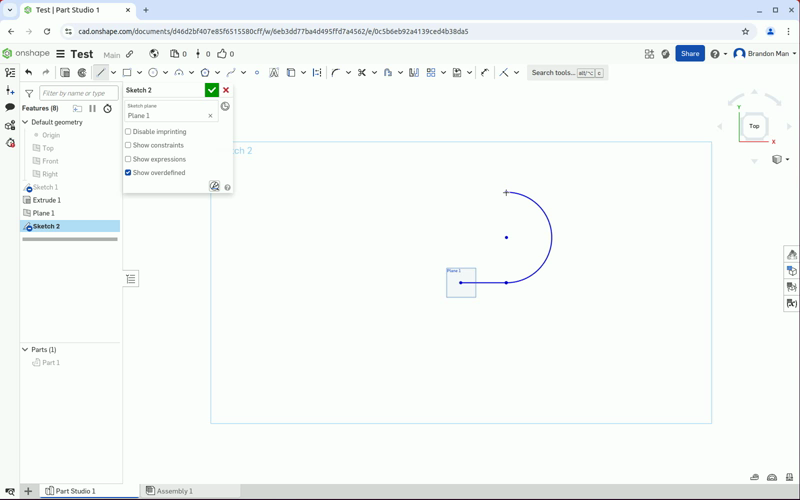
key_down(shift)
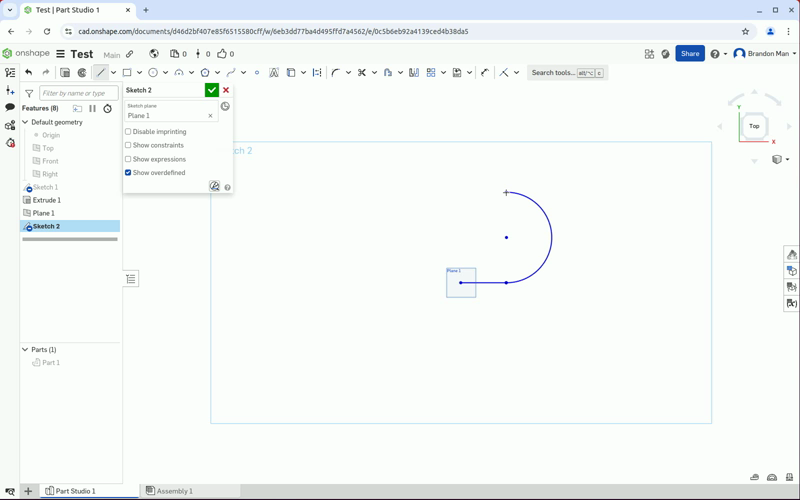
mouse_move(536, 192)
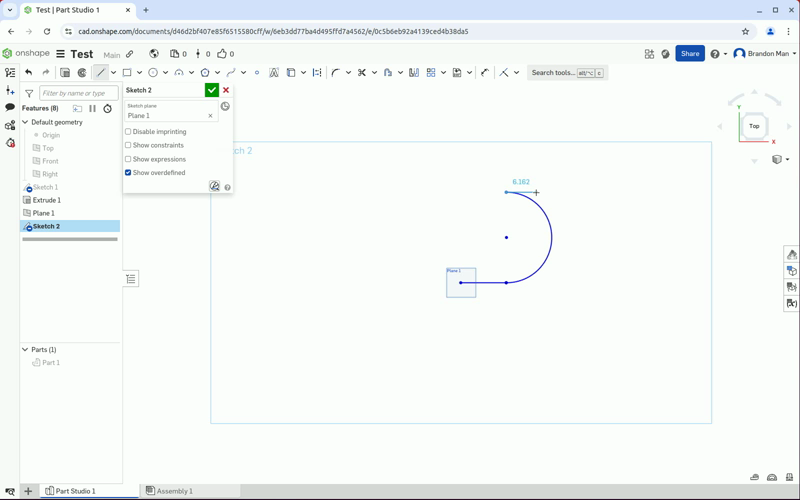
mouse_move(460, 192)
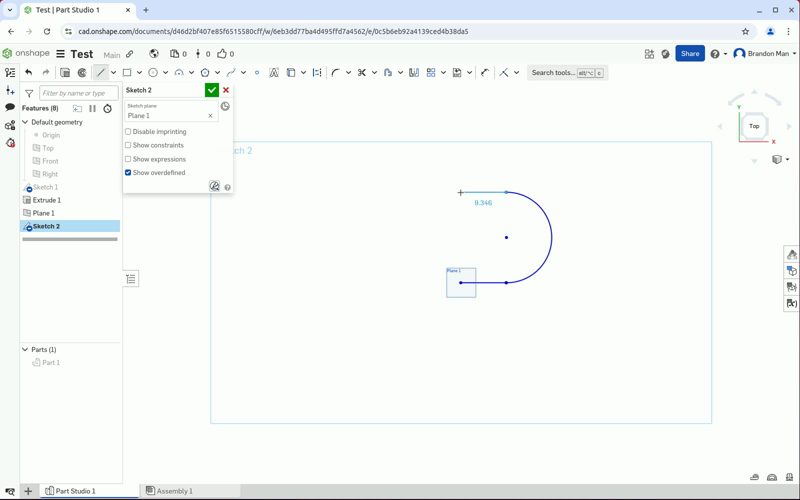
click(460, 192)
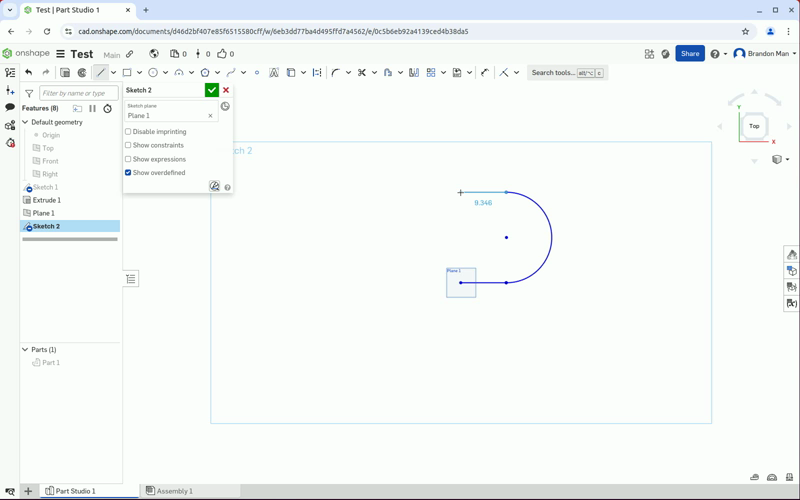
key_up(shift)
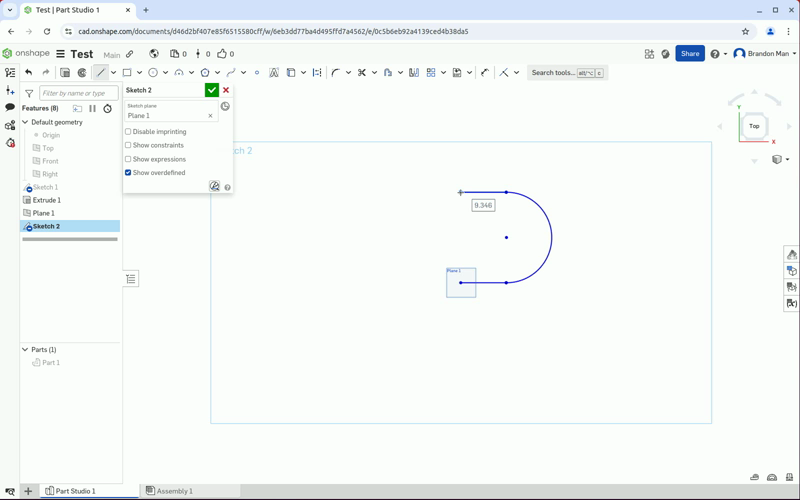
key_down(shift)
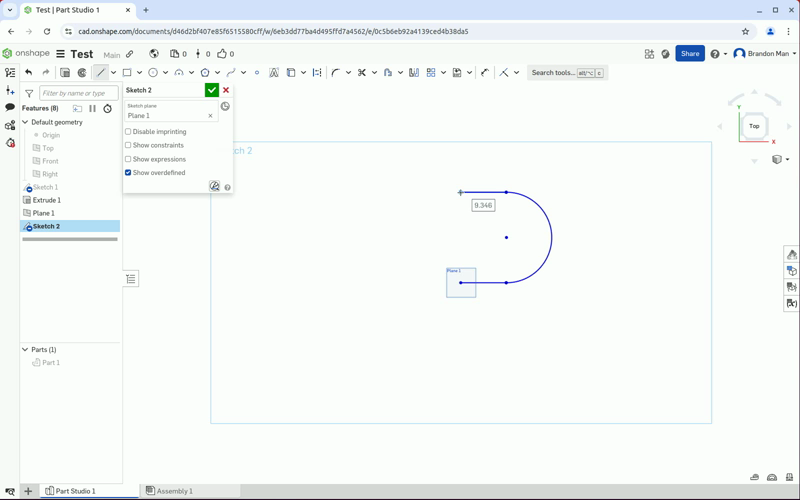
mouse_move(460, 282)
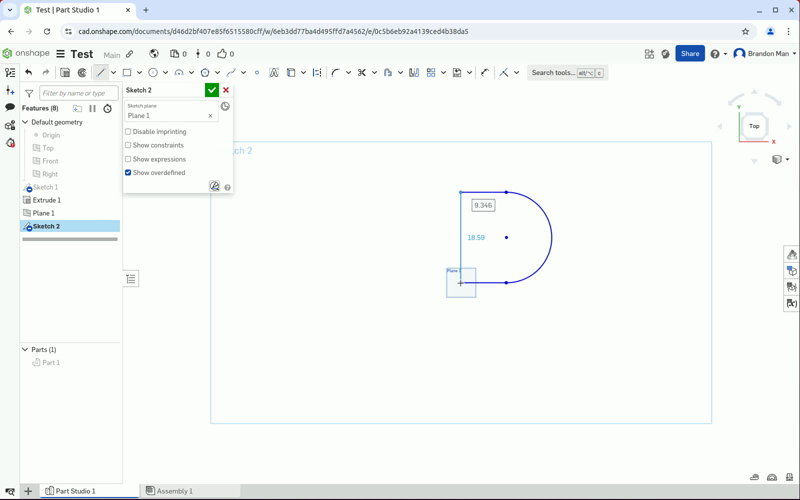
key_up(shift)
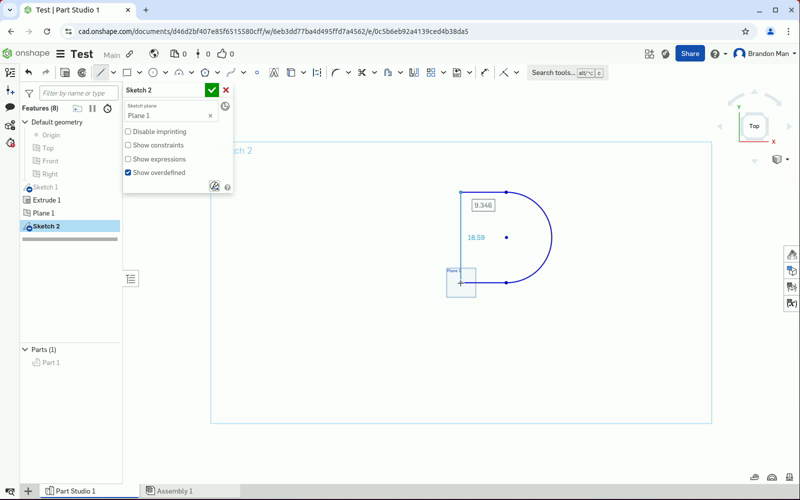
click(460, 282)
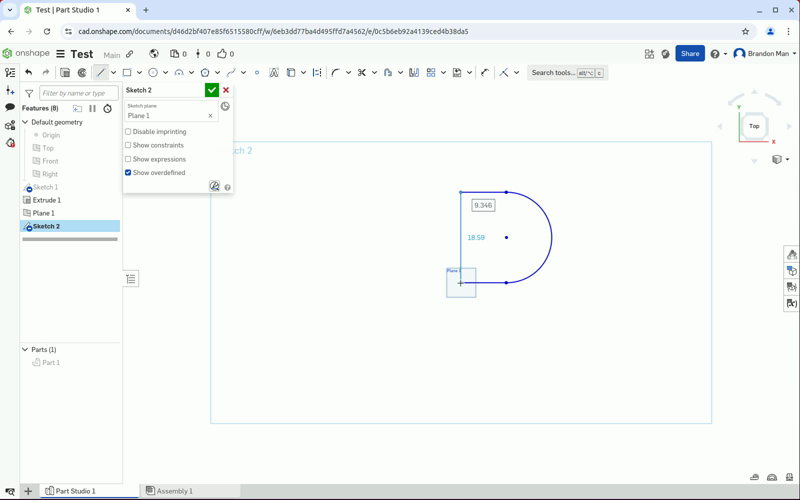
key(esc)
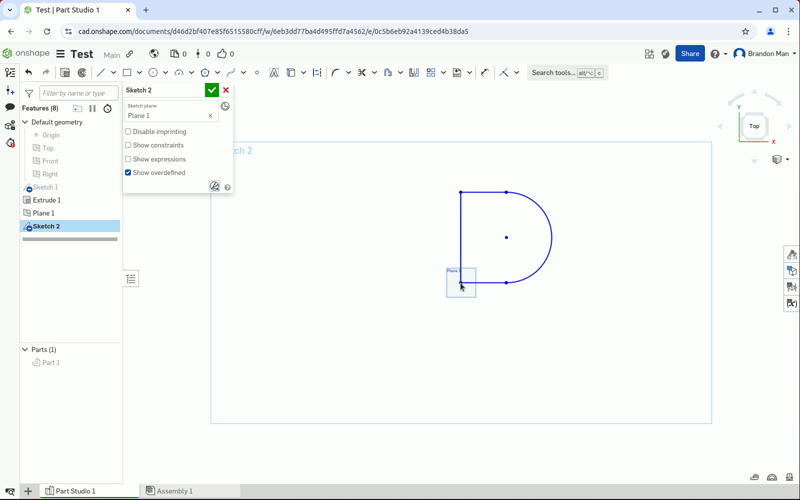
mouse_move(517, 250)
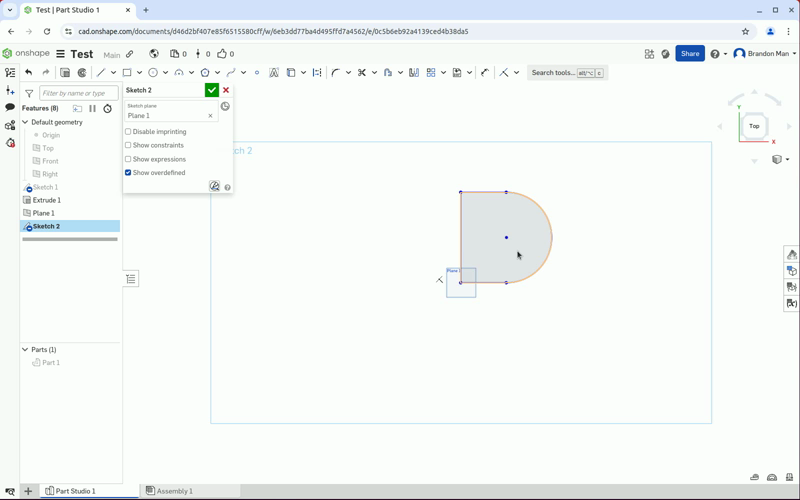
click(517, 250)
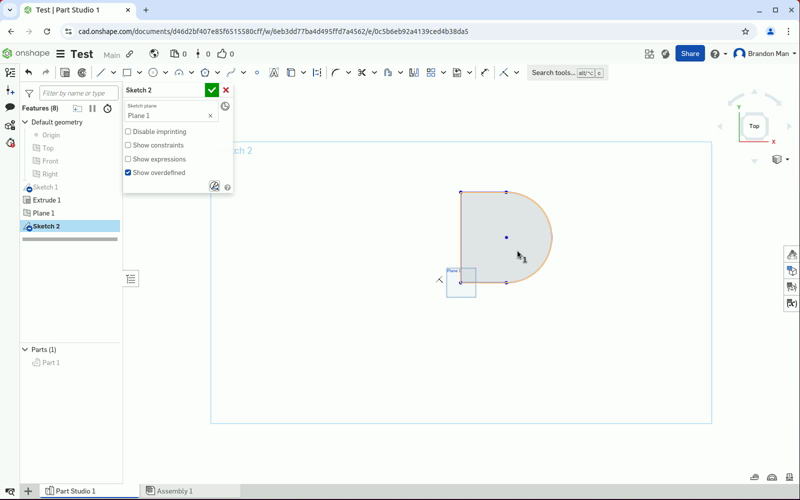
mouse_move(73, 352)
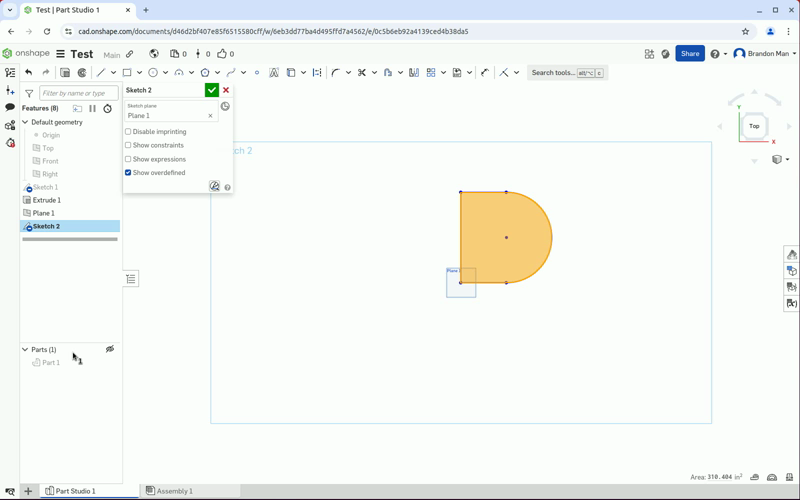
key(shift+y)
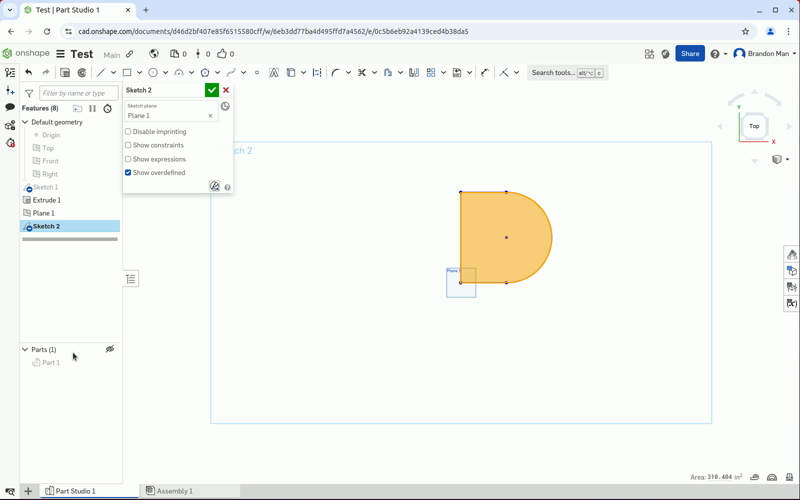
key(shift+e)
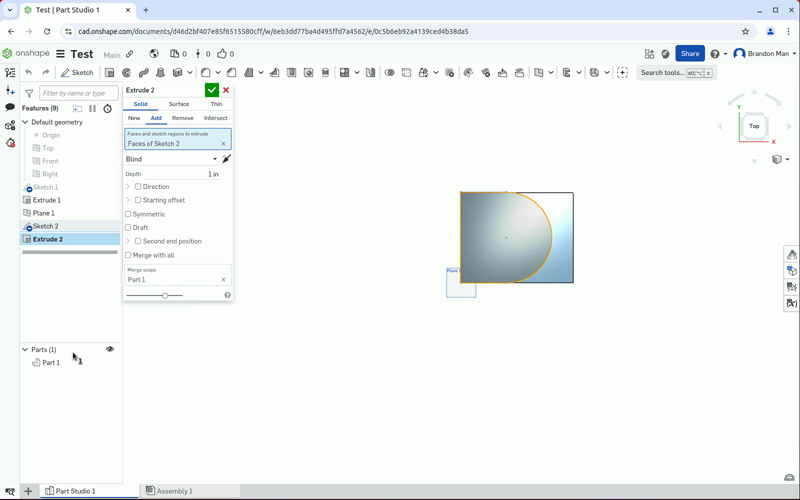
mouse_move(143, 106)
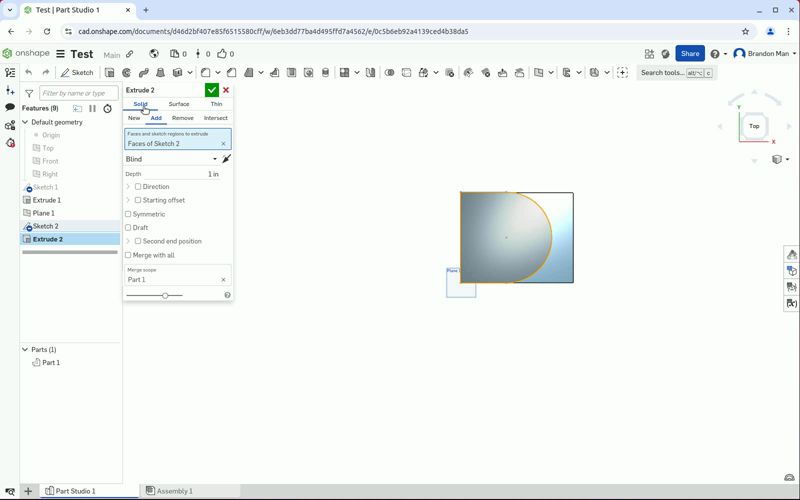
click(143, 106)
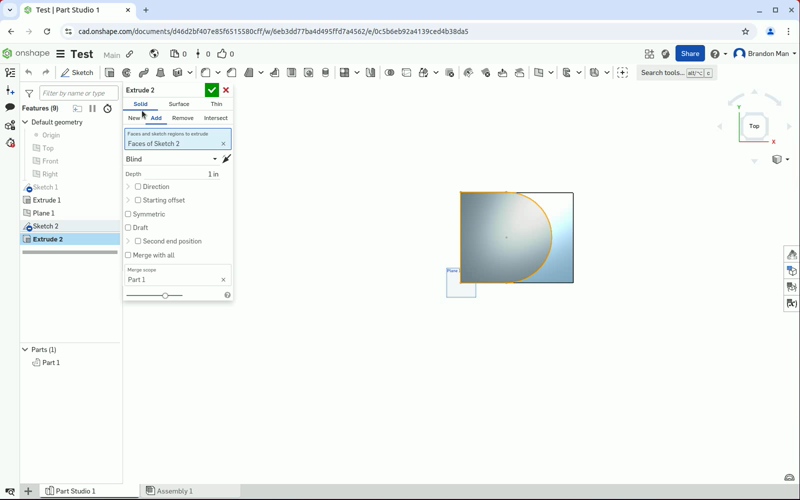
mouse_move(137, 120)
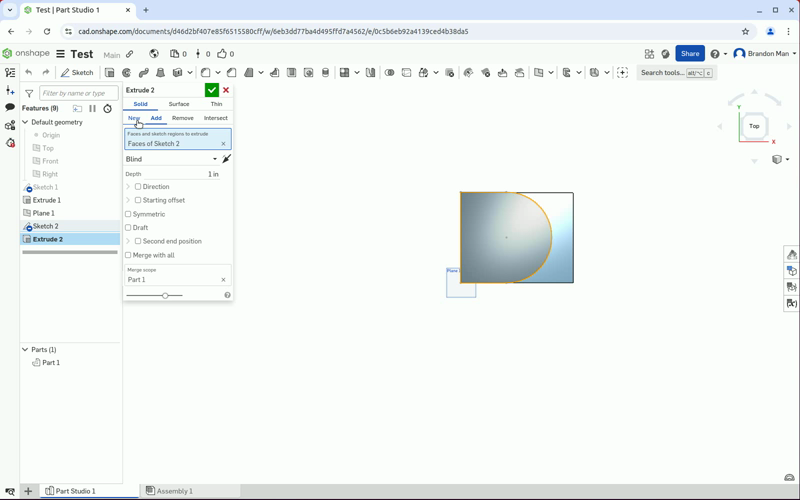
click(137, 120)
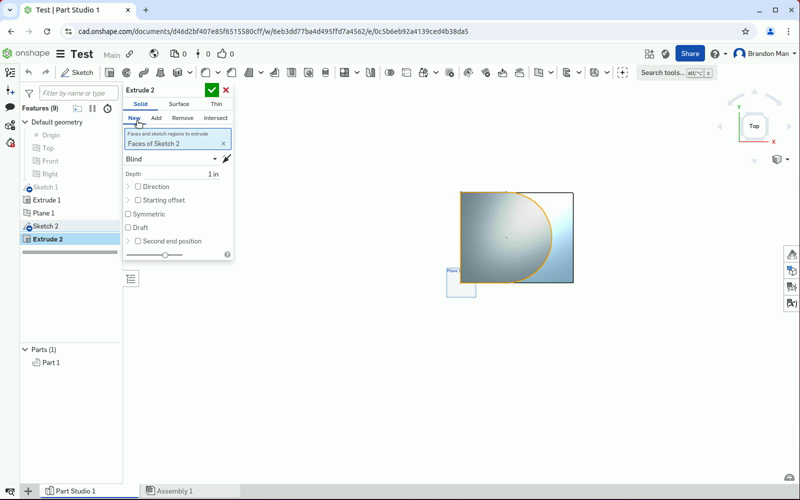
key(tab, 4)
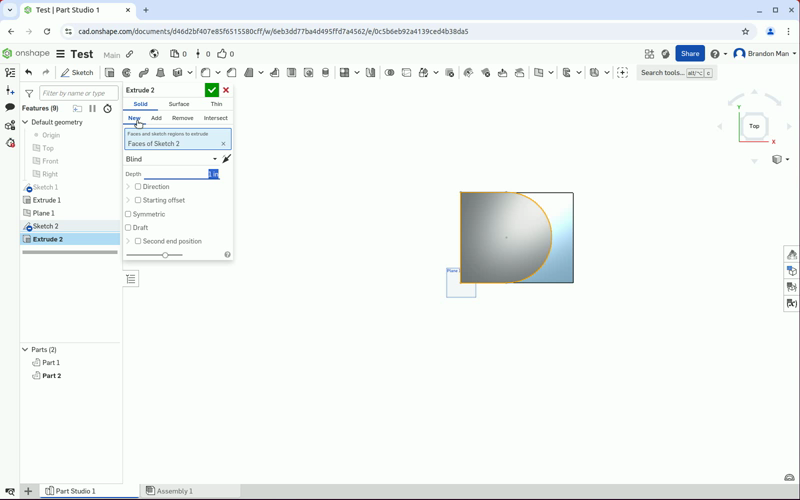
text(9.147)
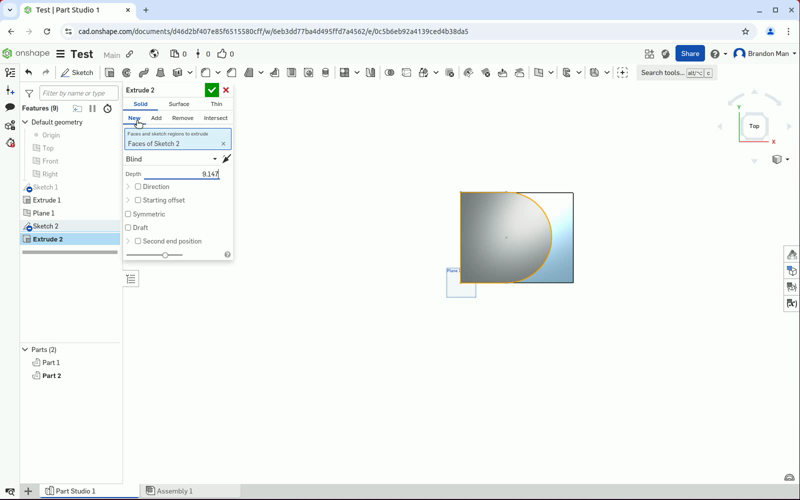
key(enter)
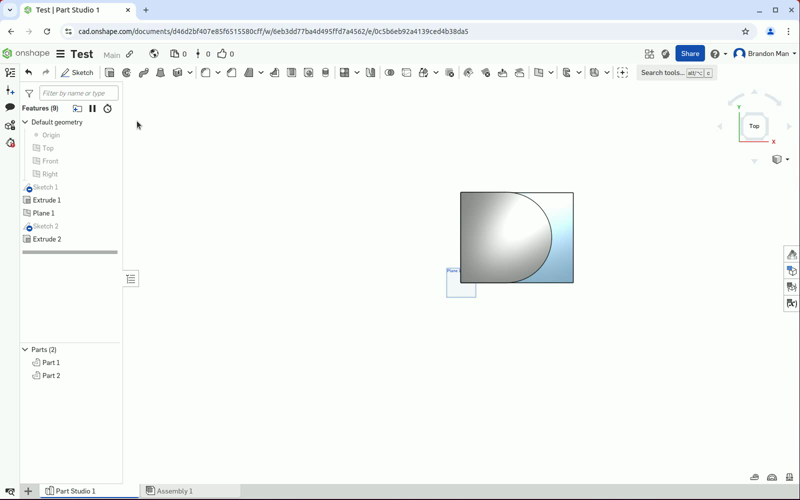
key(shift+h)
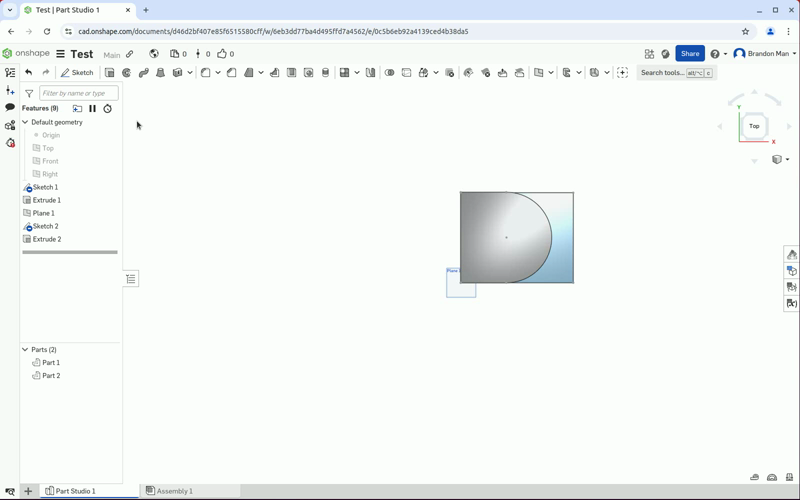
key(shift+h)
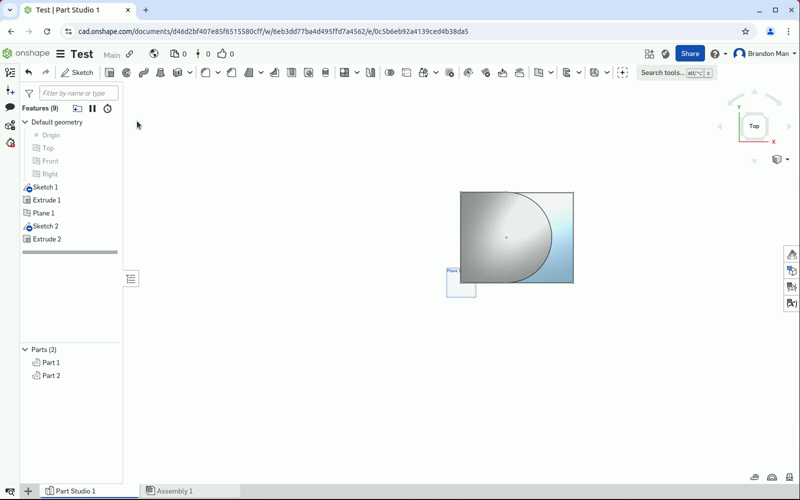
key(shift+7)
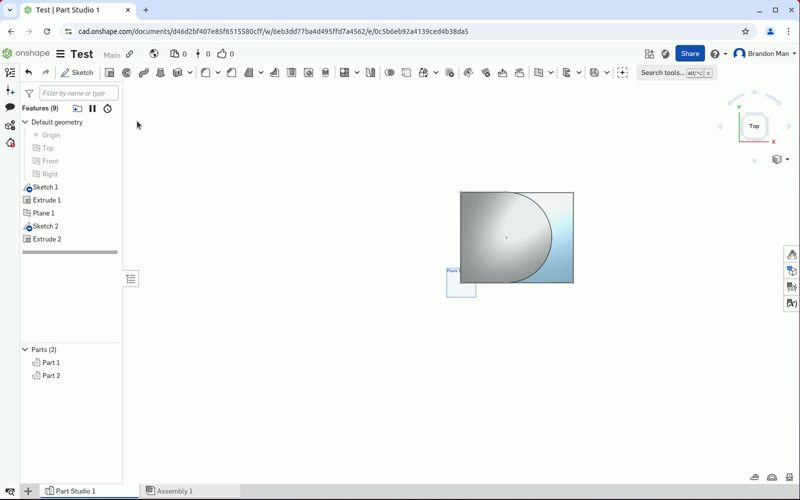
key(up, 3)
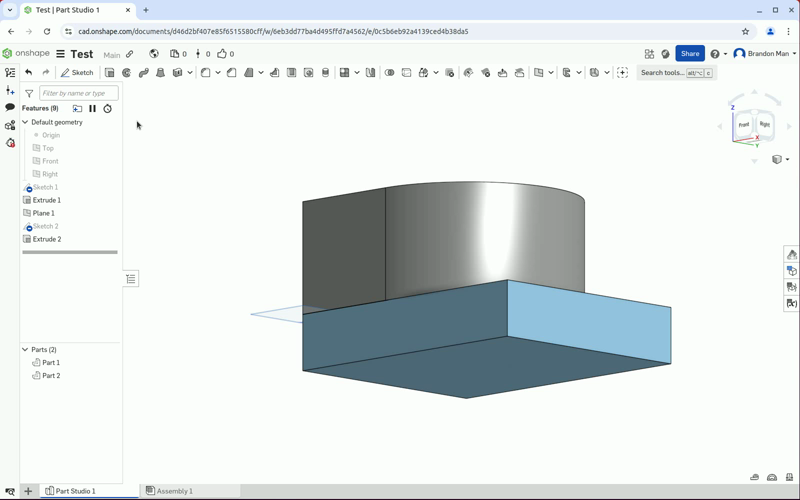
key(left, 3)
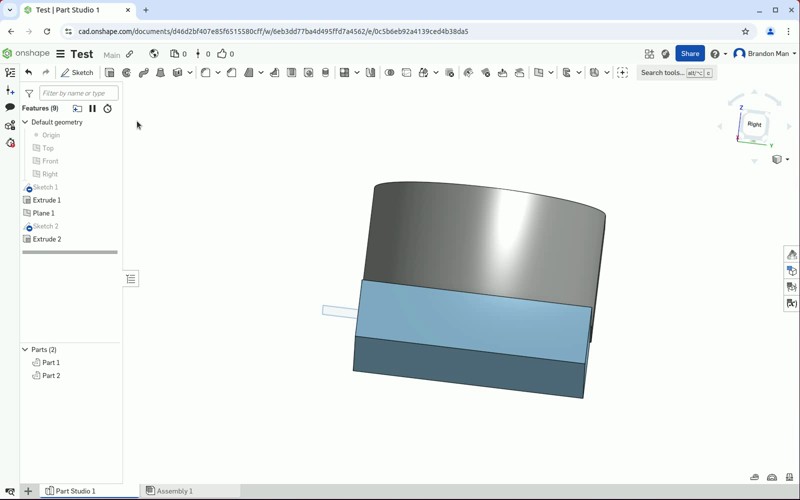
key(right, 3)
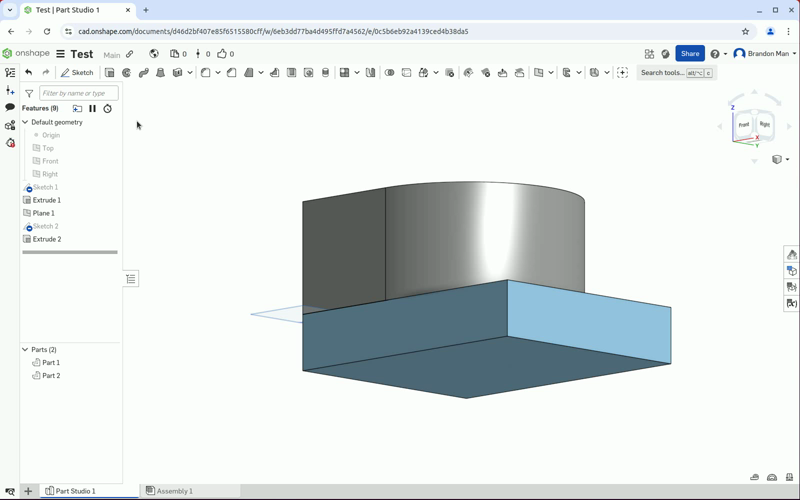
key(down, 3)
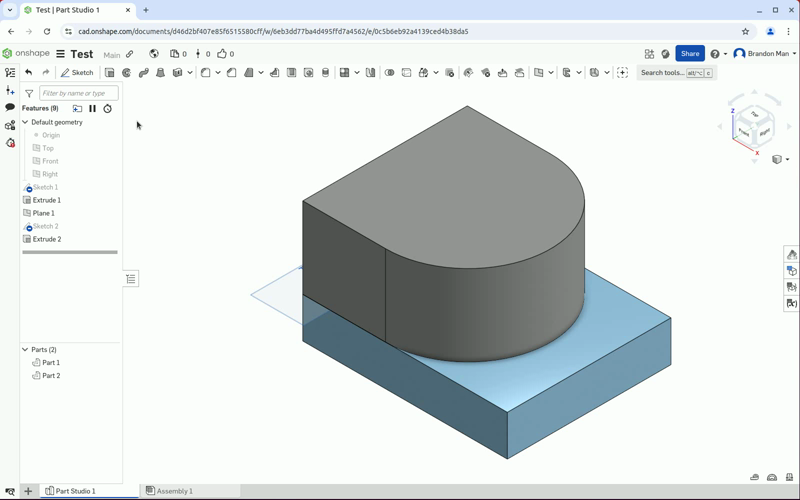
mouse_move(73, 189)
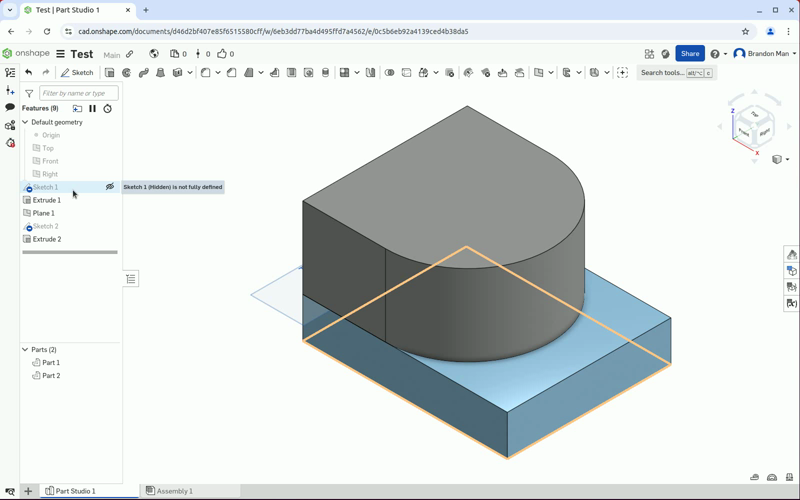
click(73, 189)